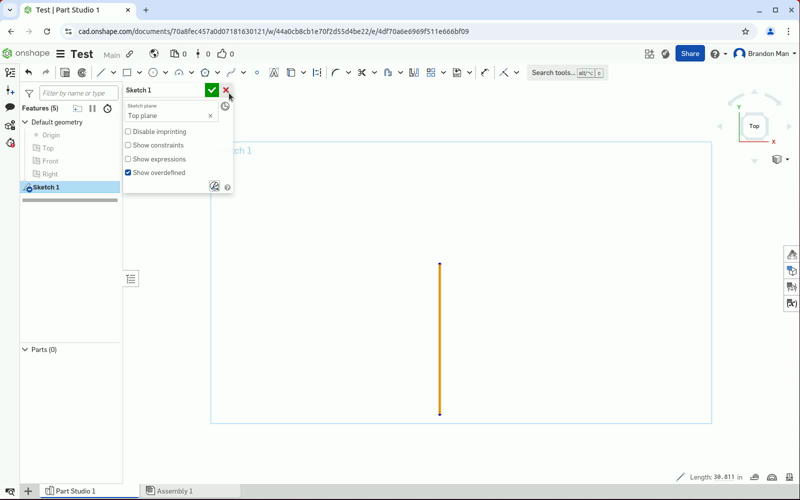
key(shift+h)
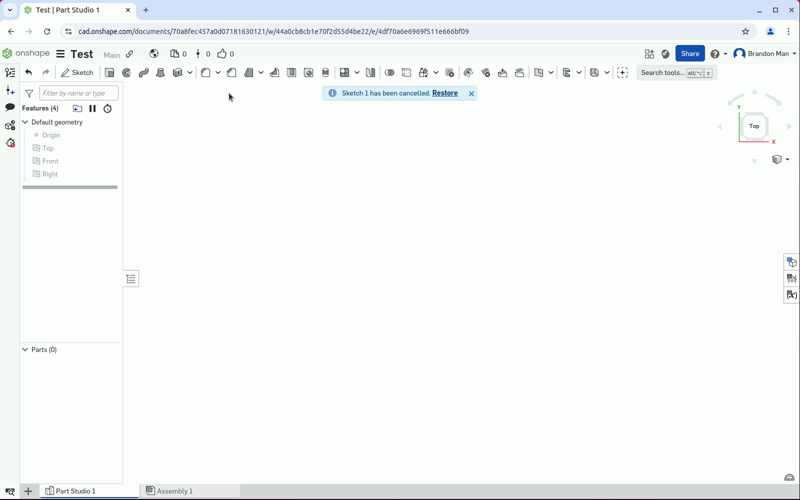
mouse_move(73, 352)
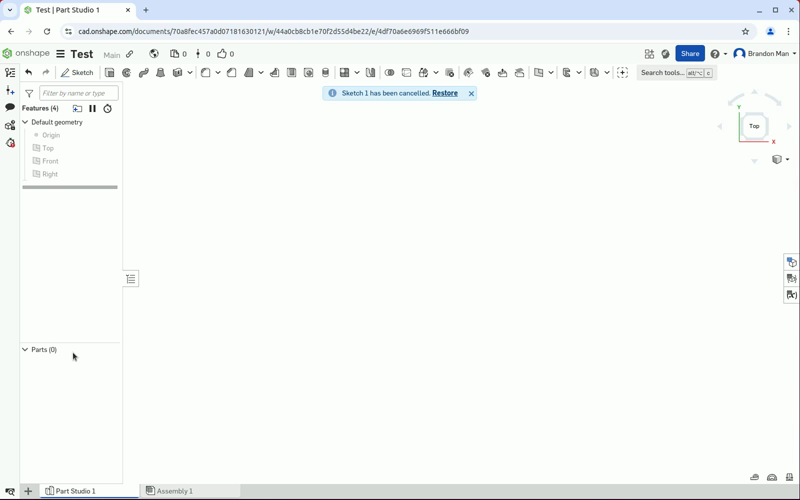
key(y)
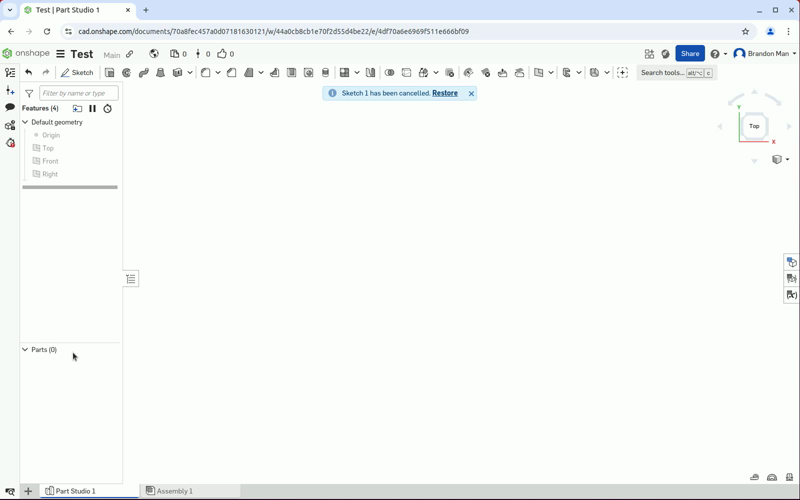
key(shift+p)
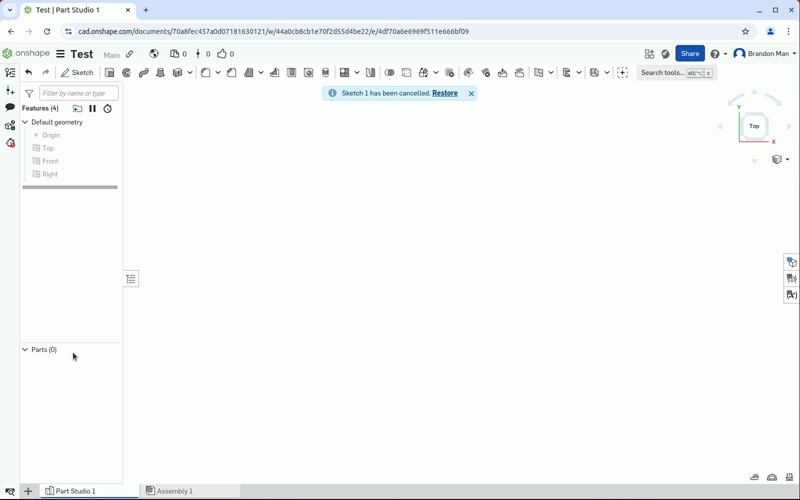
key(space)
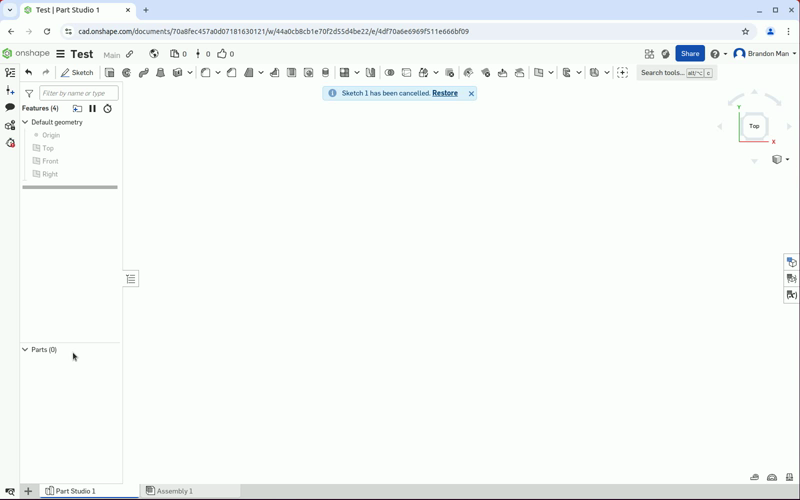
key_down(shift)
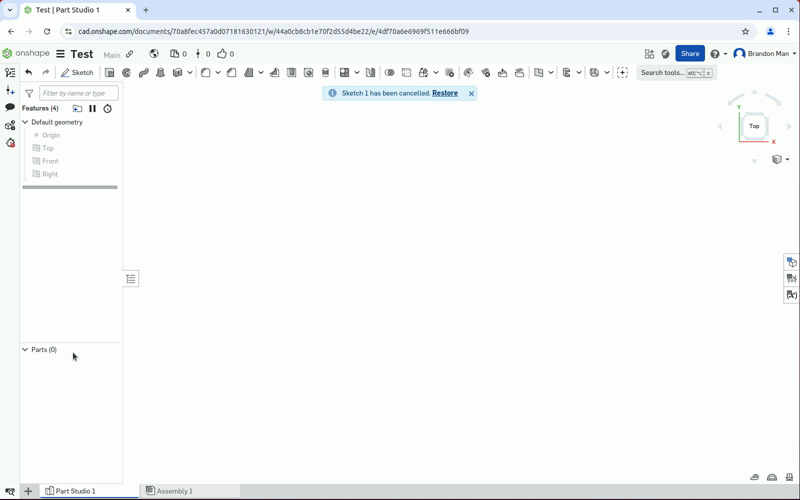
key(up)
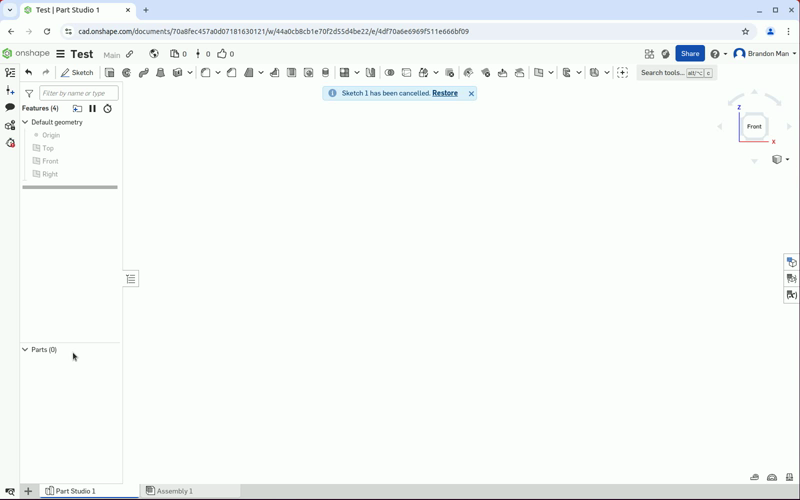
key_up(shift)
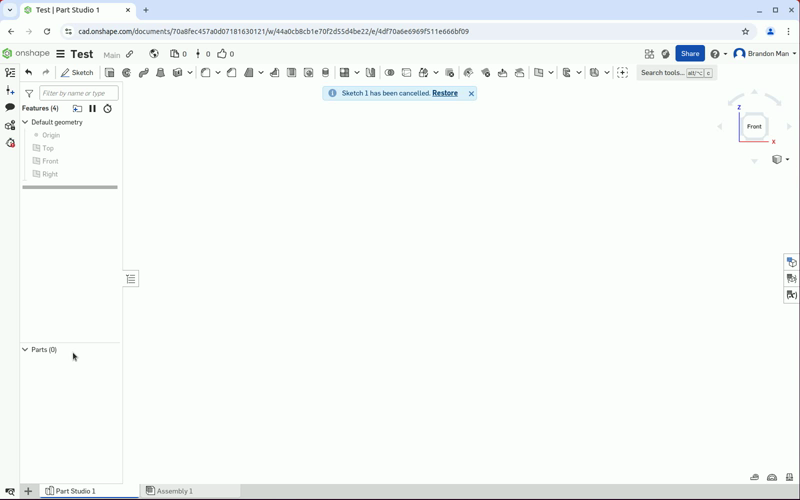
mouse_move(73, 352)
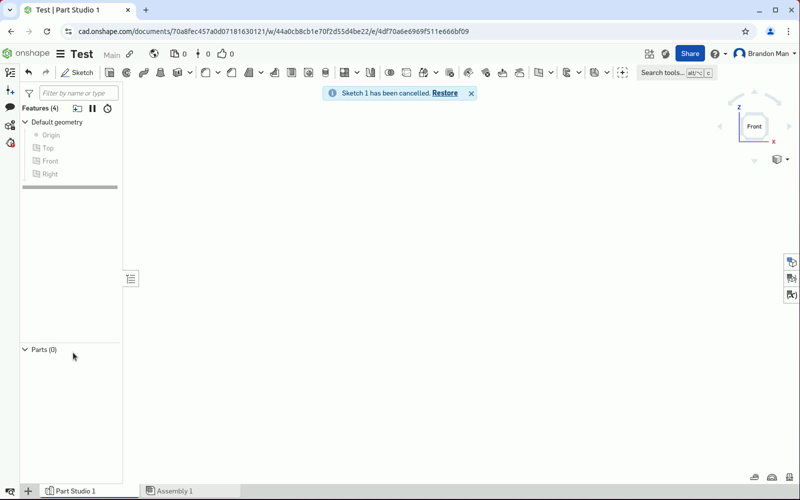
key(shift+y)
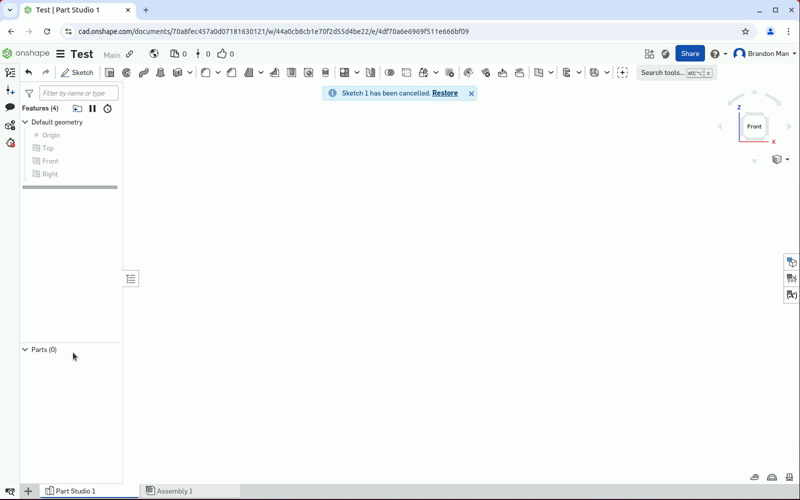
key(shift+s)
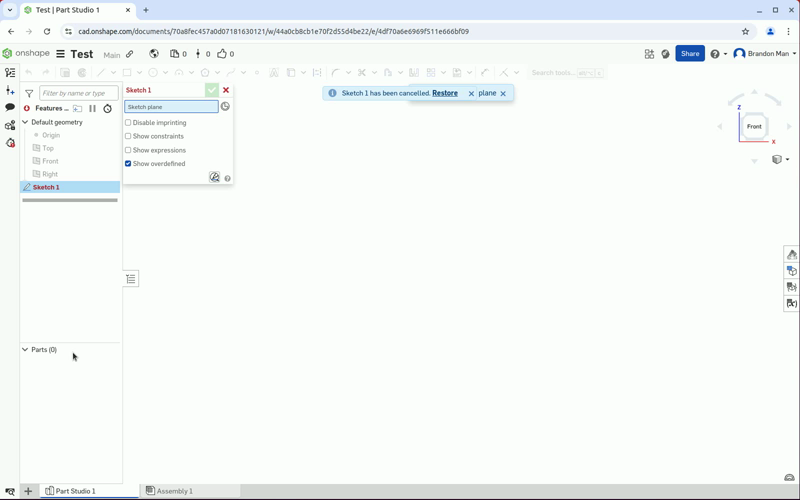
mouse_move(73, 163)
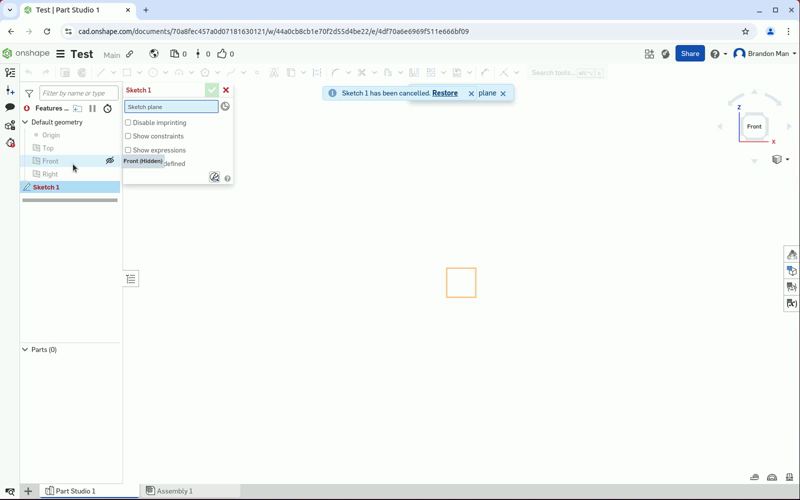
click(73, 163)
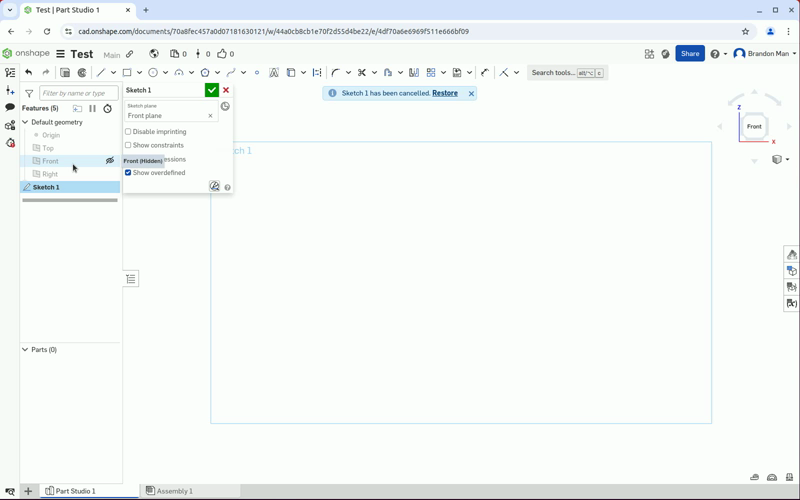
mouse_move(73, 352)
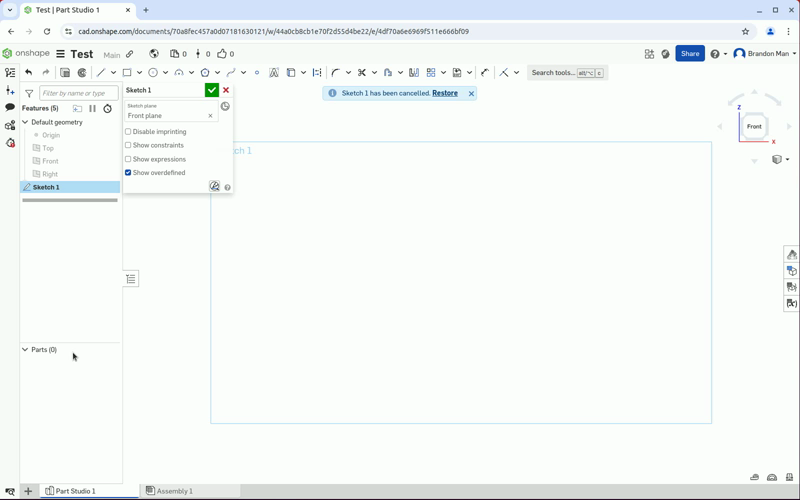
key(y)
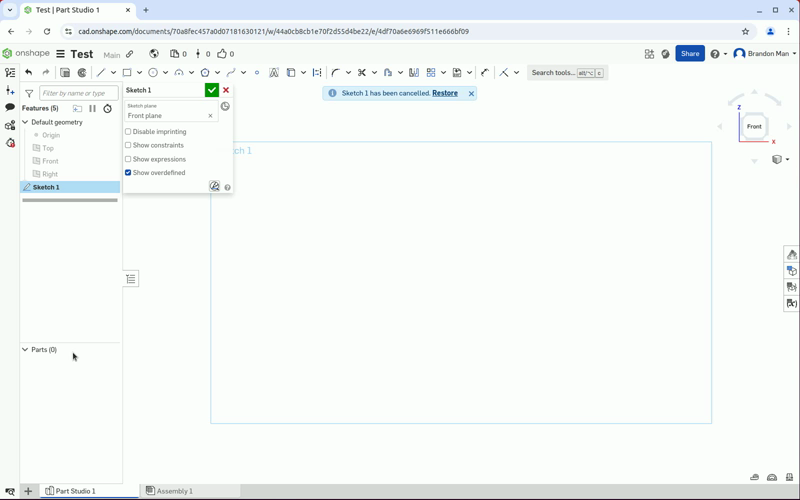
key(l)
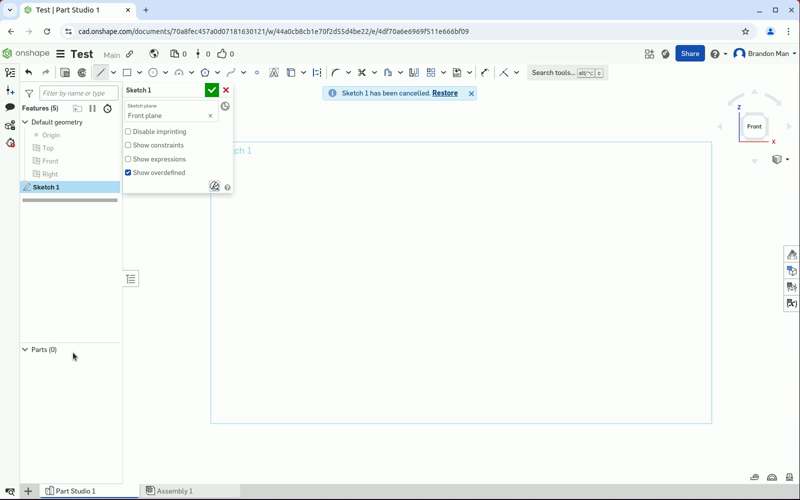
key_down(shift)
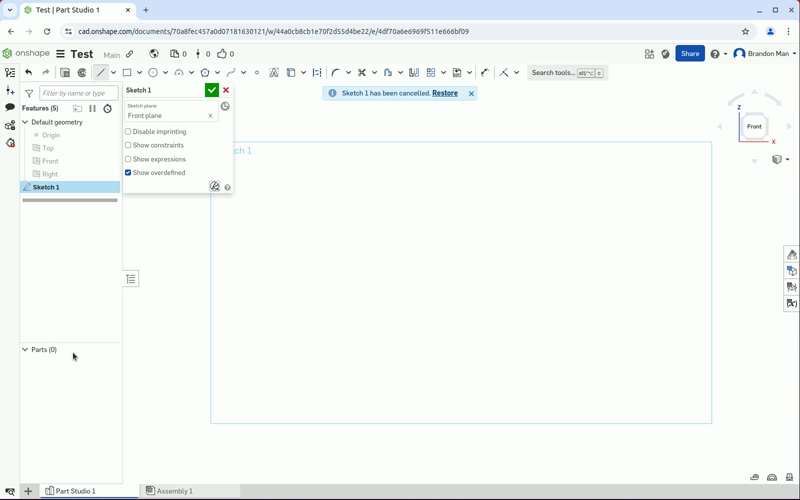
mouse_move(383, 356)
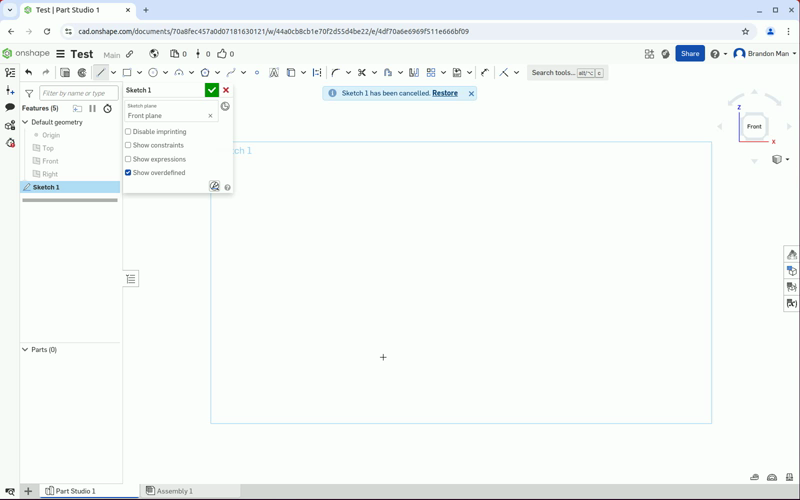
click(383, 356)
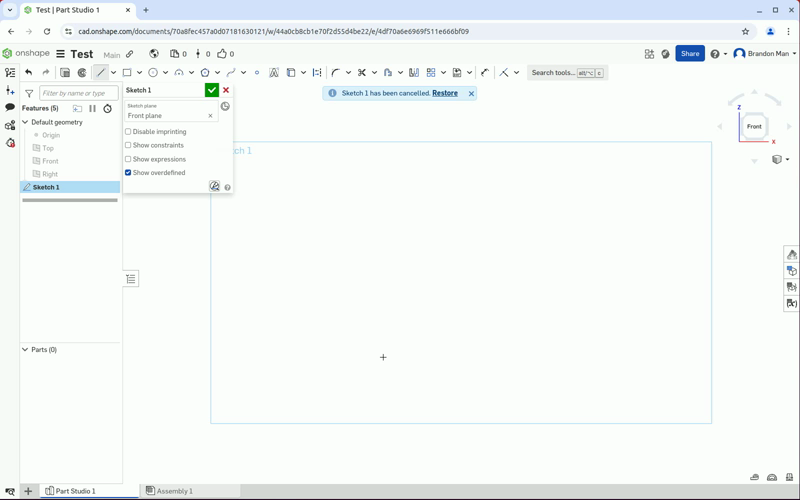
key_up(shift)
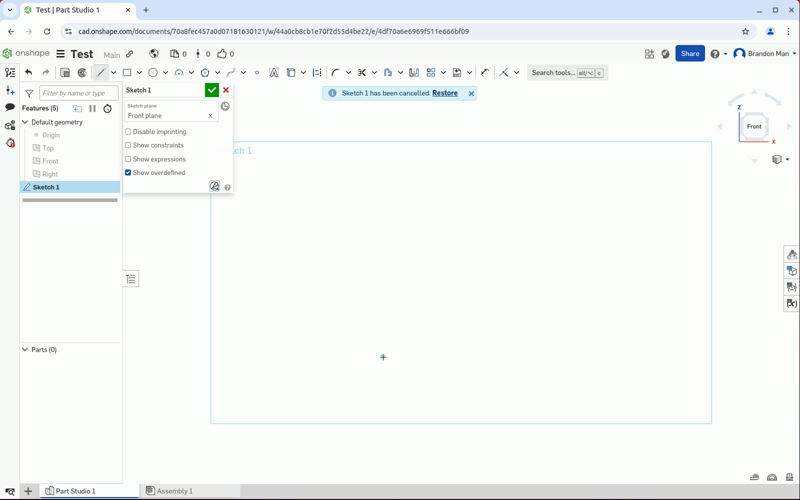
key_down(shift)
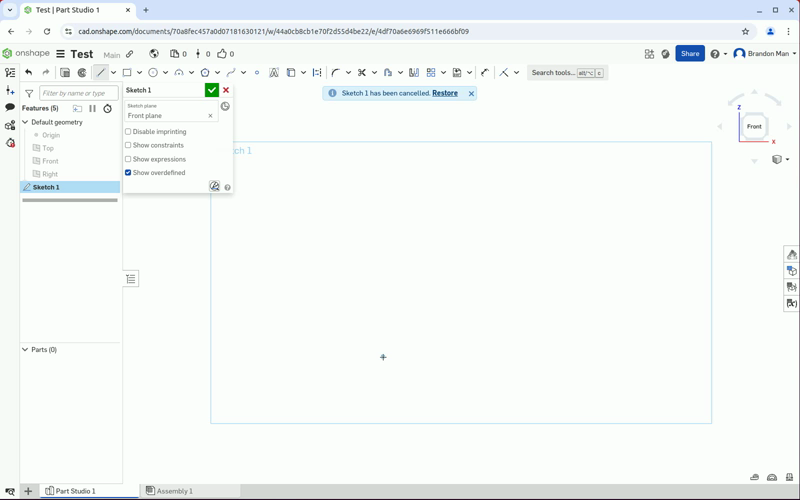
mouse_move(542, 356)
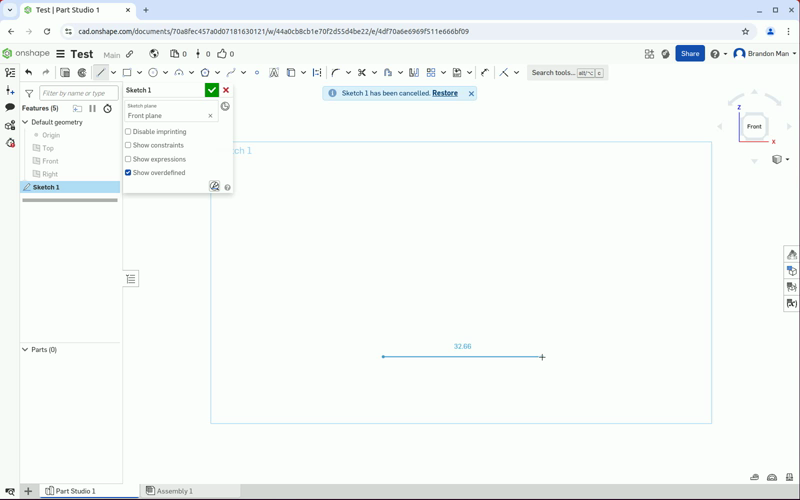
click(542, 356)
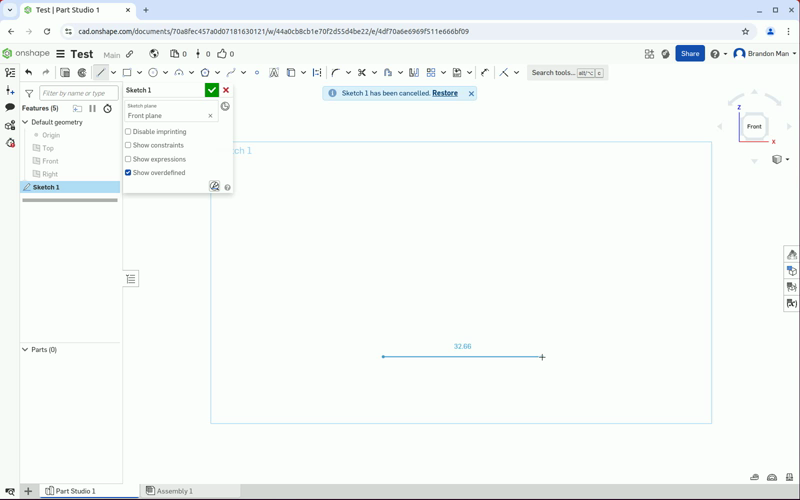
key_up(shift)
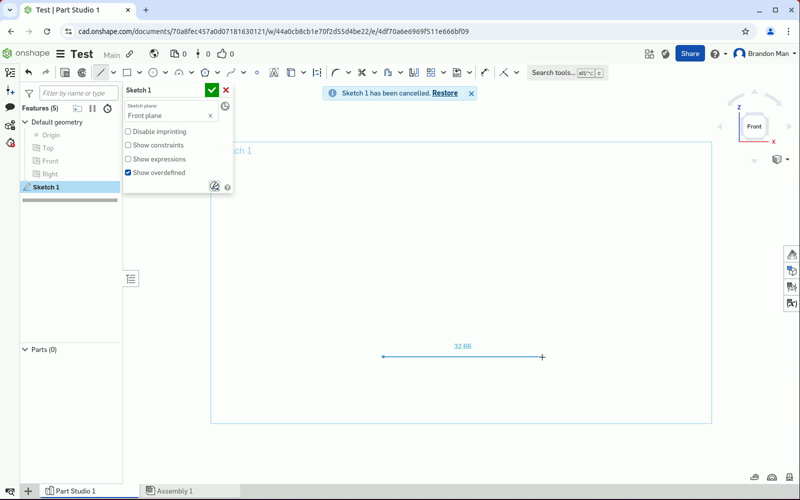
key_down(shift)
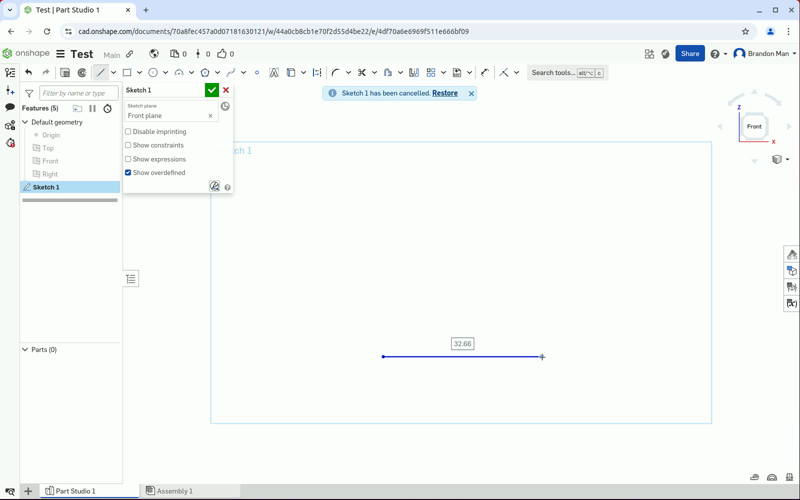
mouse_move(572, 356)
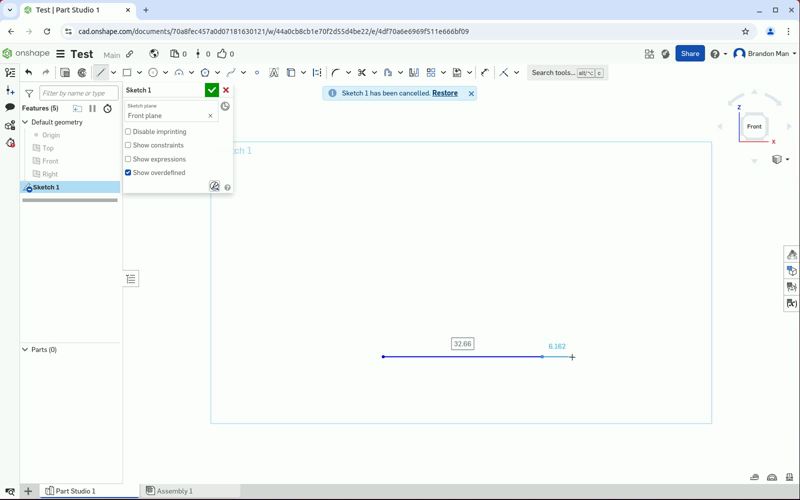
mouse_move(542, 319)
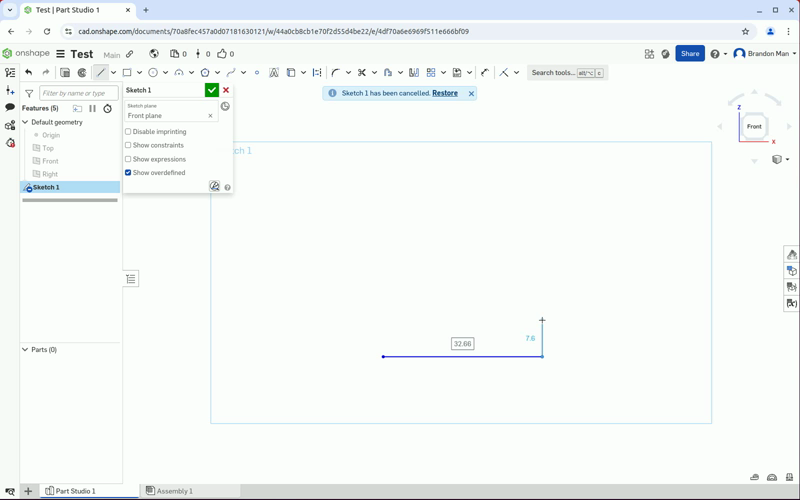
click(542, 319)
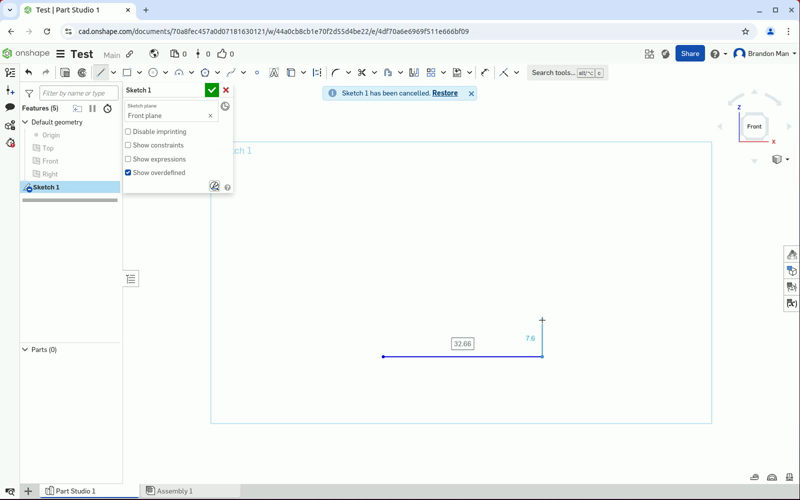
key_up(shift)
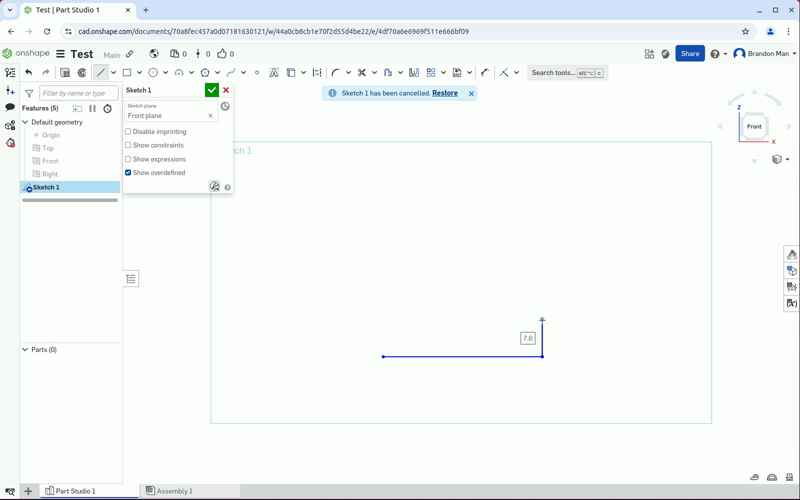
key_down(shift)
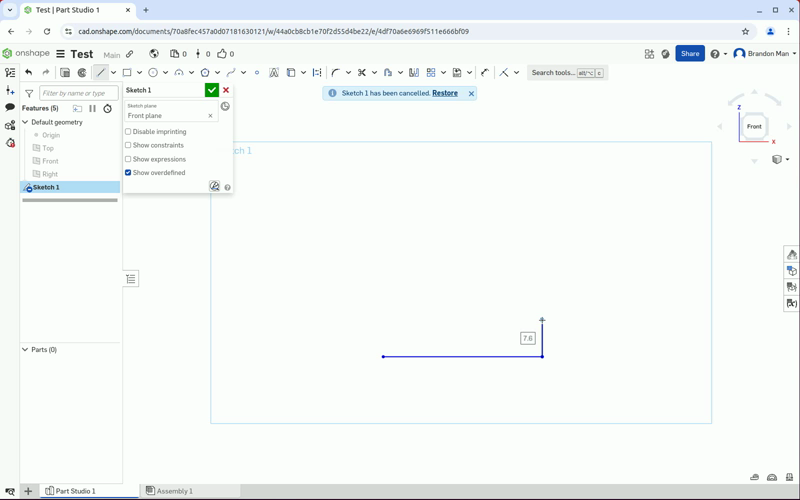
mouse_move(383, 319)
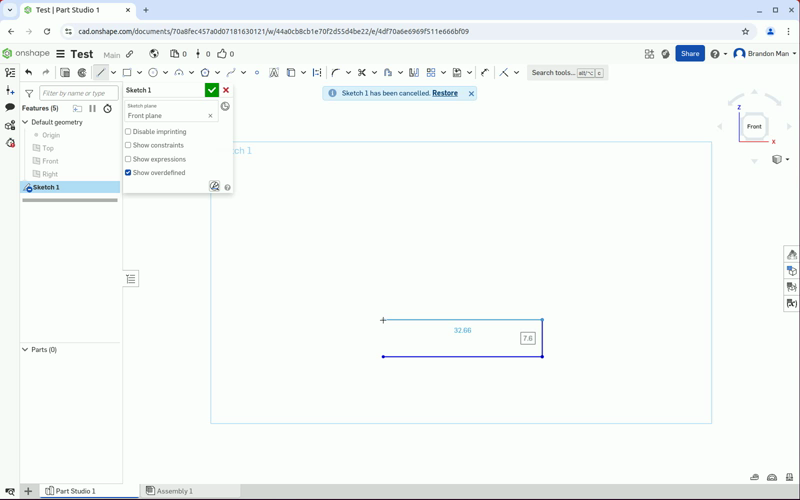
click(383, 319)
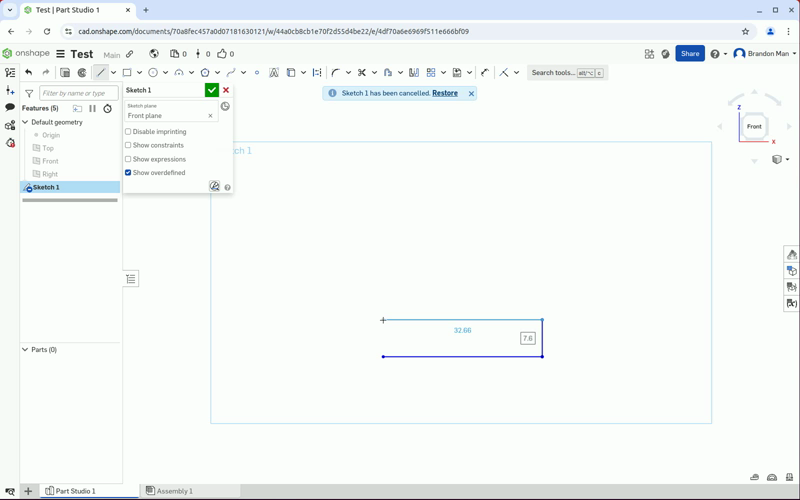
key_up(shift)
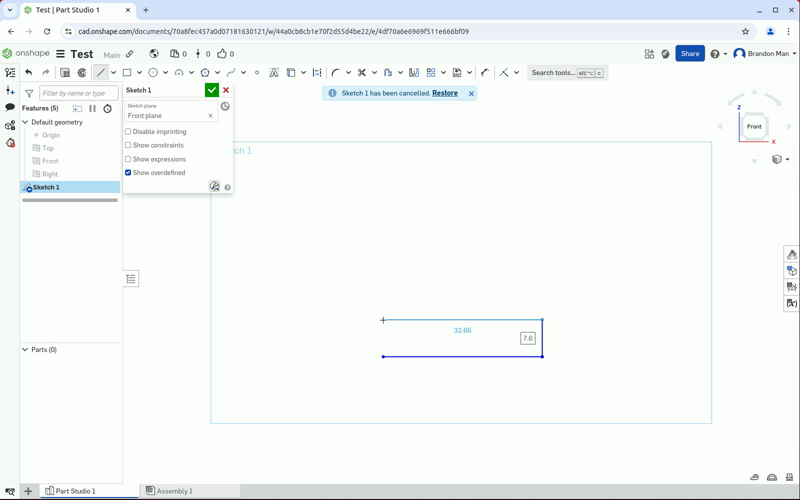
mouse_move(413, 319)
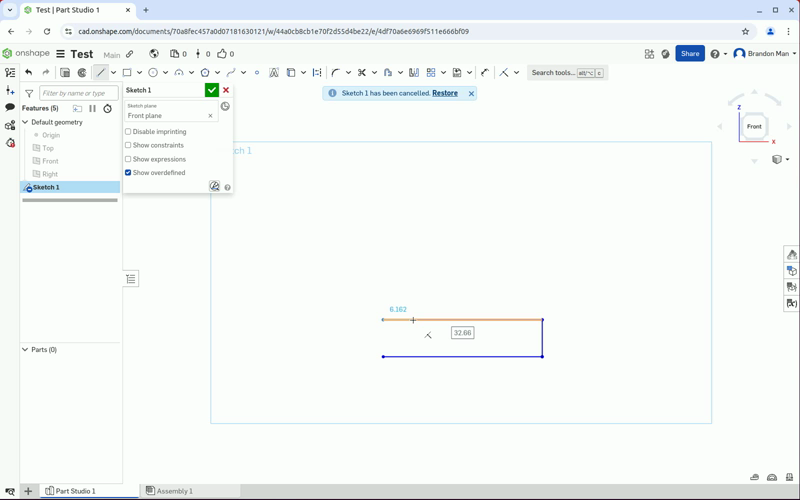
key_down(shift)
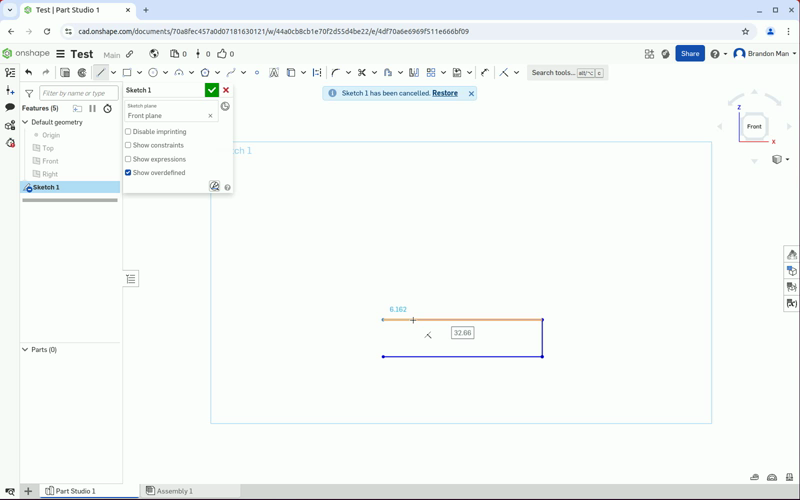
mouse_move(383, 356)
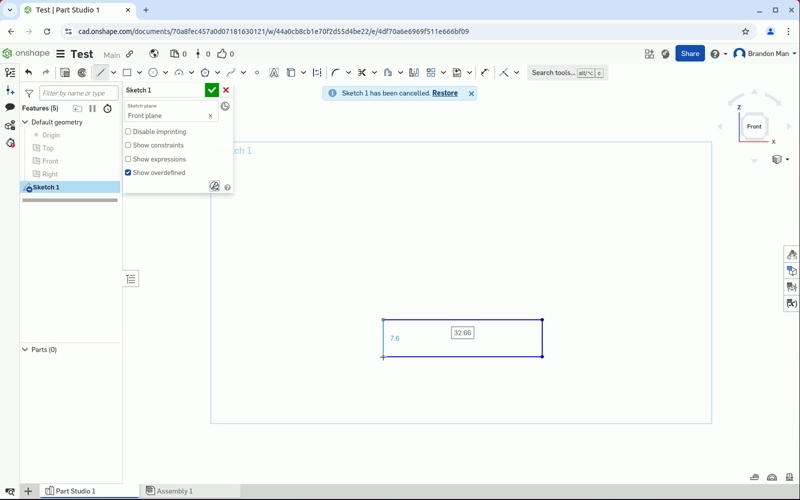
key_up(shift)
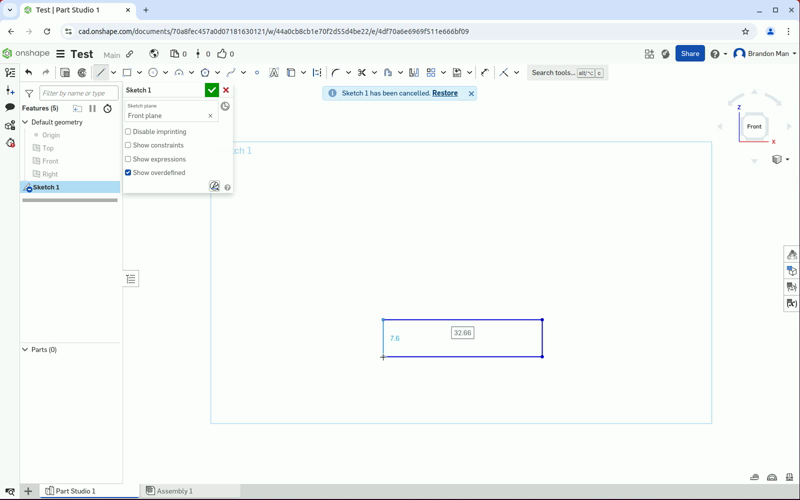
click(383, 356)
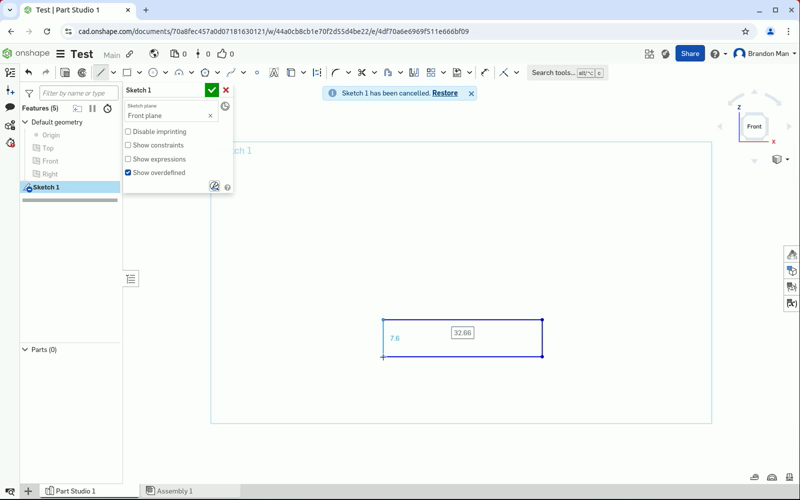
key(esc)
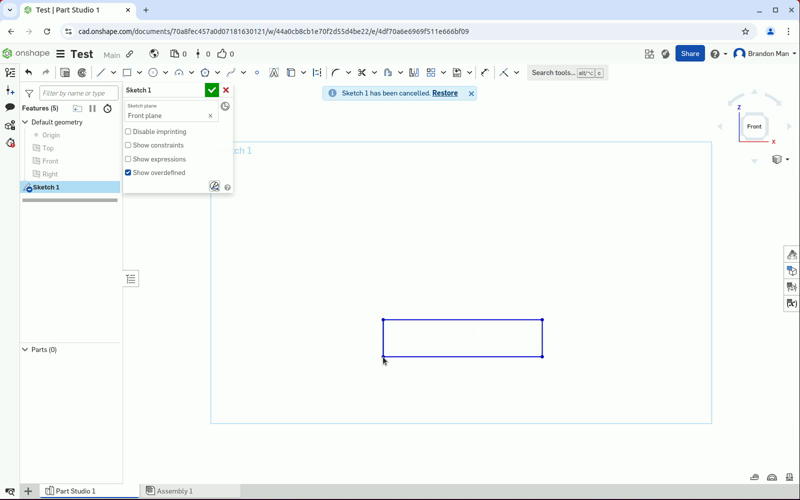
mouse_move(475, 335)
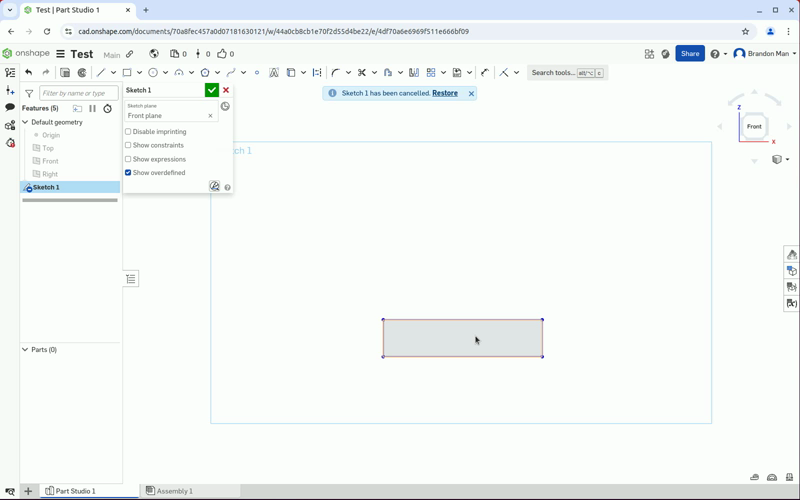
click(475, 335)
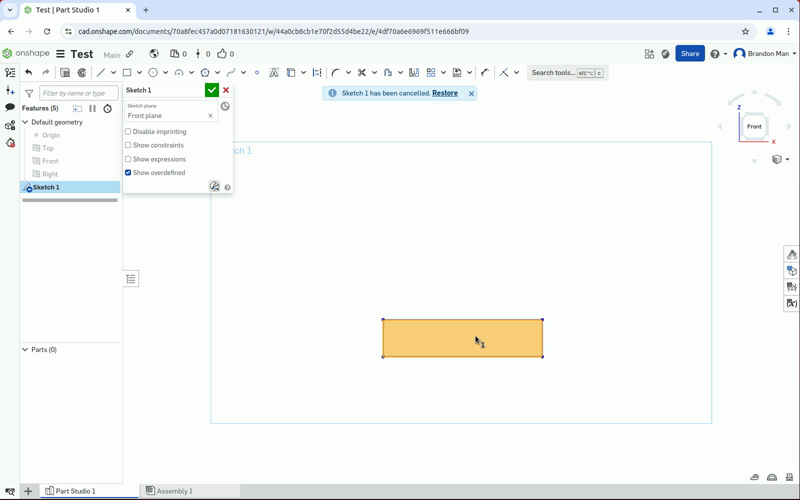
mouse_move(73, 352)
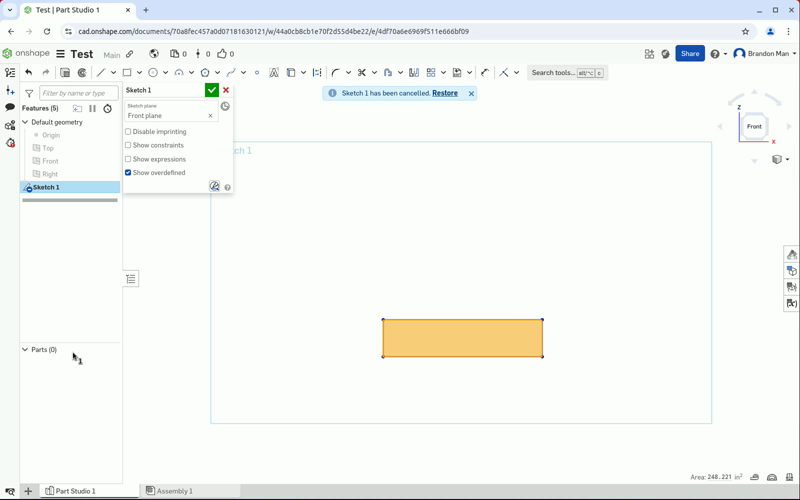
key(shift+y)
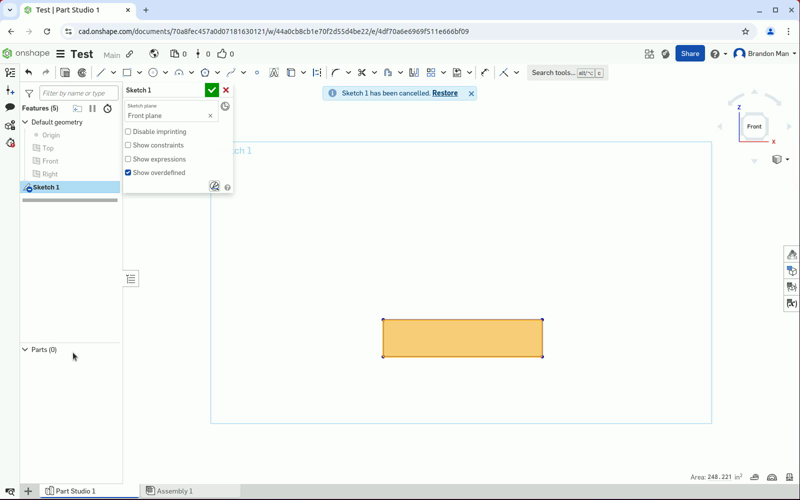
key(shift+e)
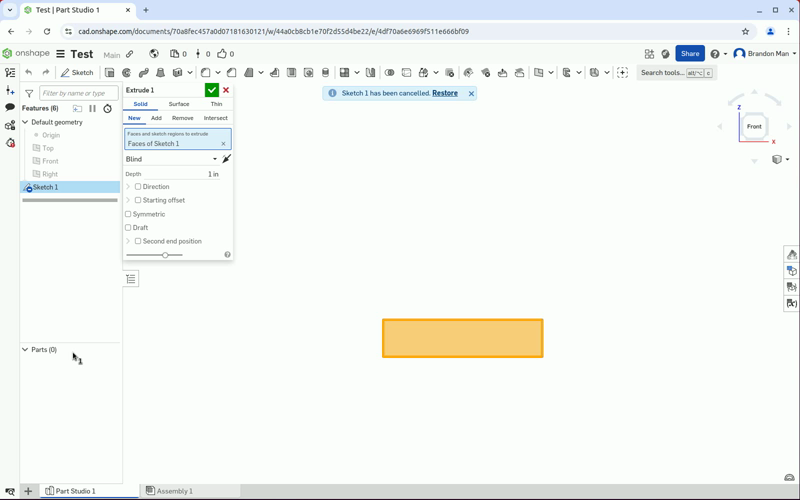
mouse_move(143, 106)
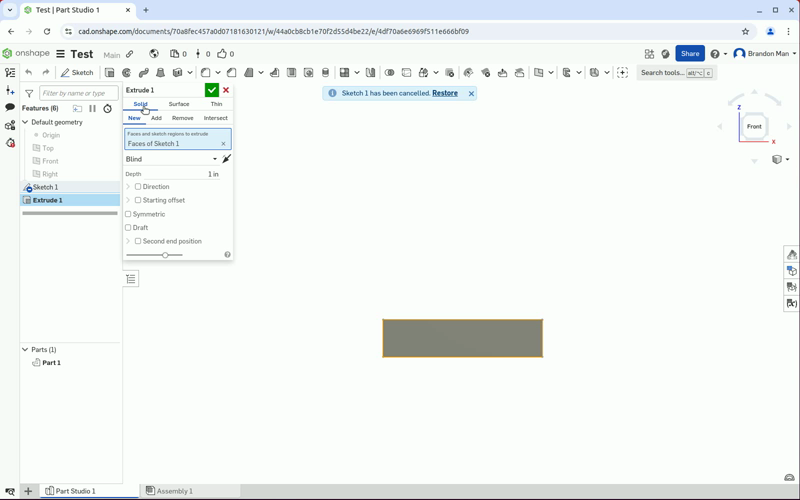
click(143, 106)
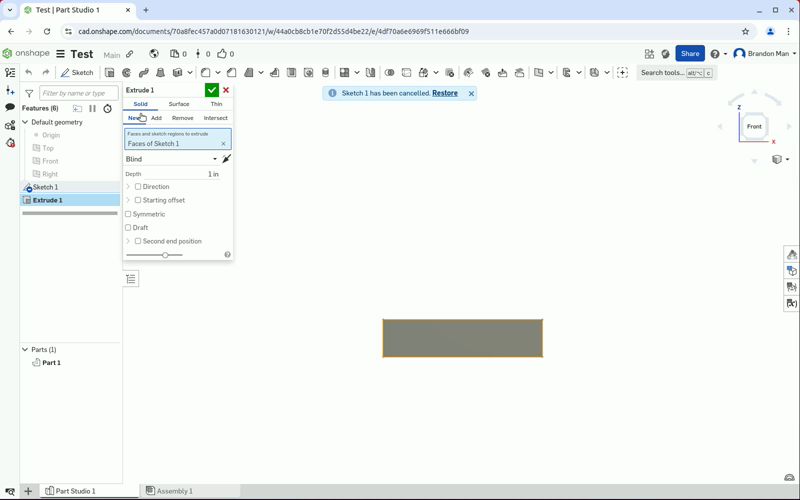
mouse_move(137, 120)
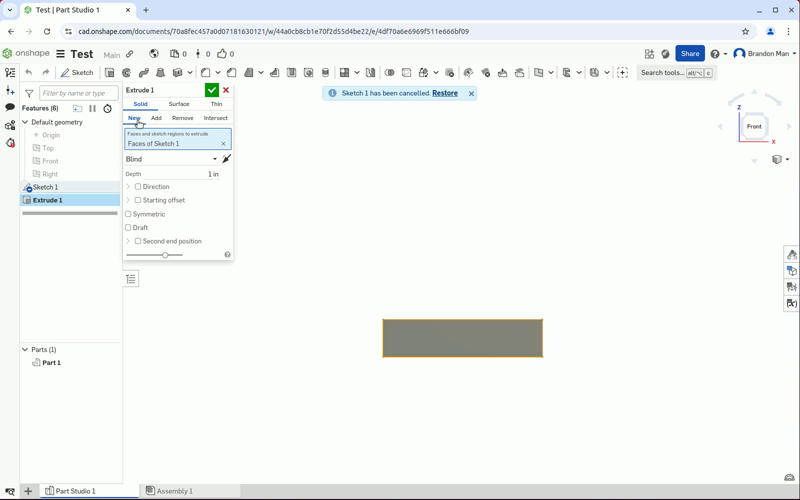
click(137, 120)
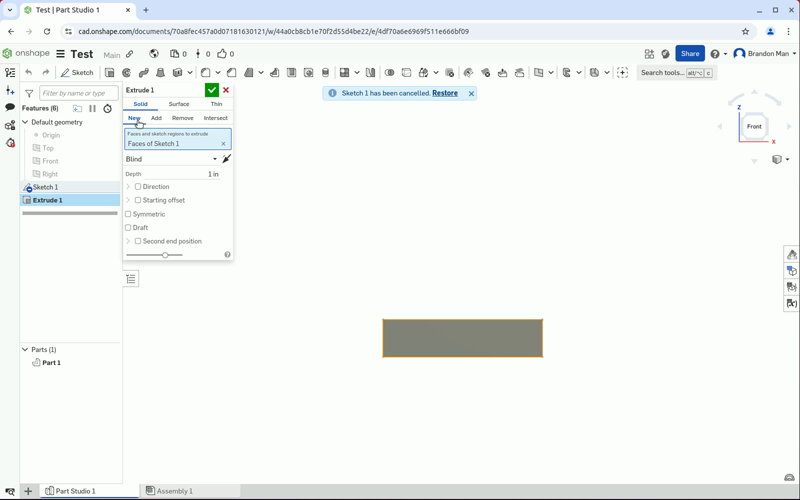
key(tab, 4)
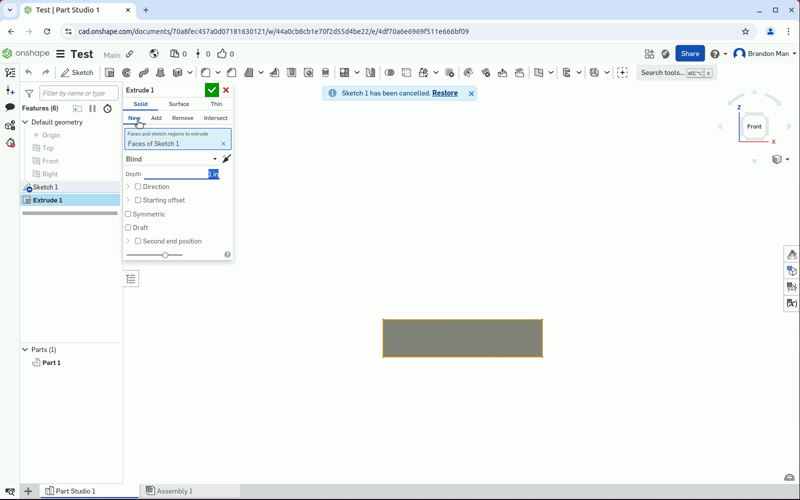
text(23.108)
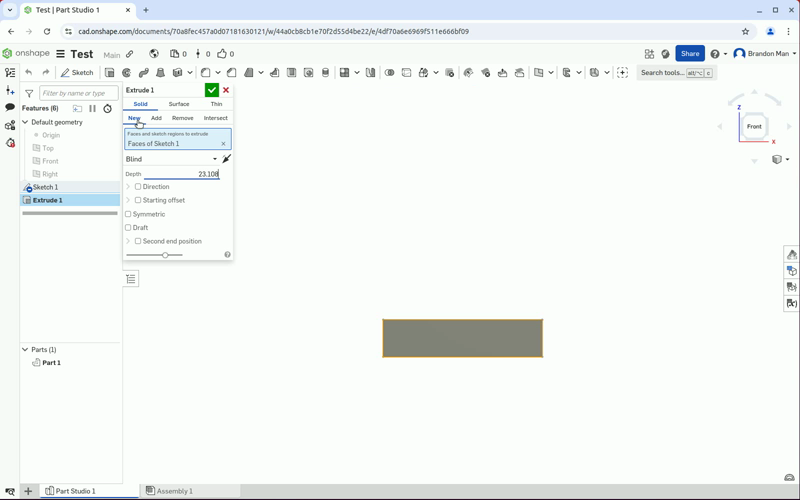
key(enter)
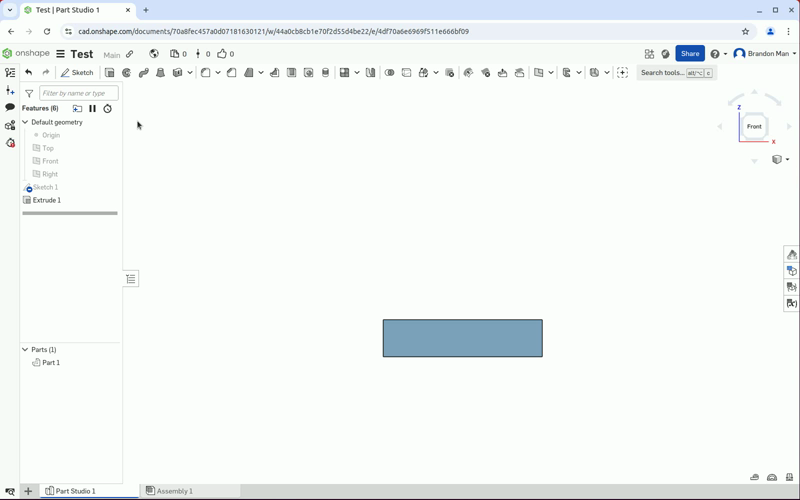
key(shift+h)
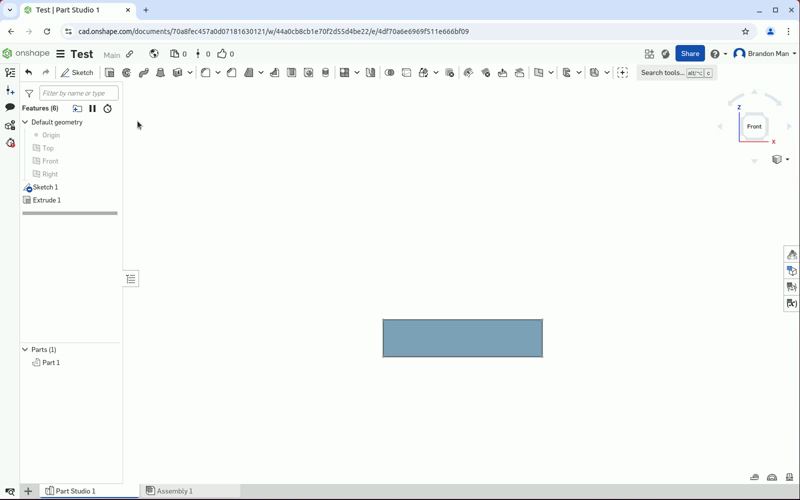
key(shift+h)
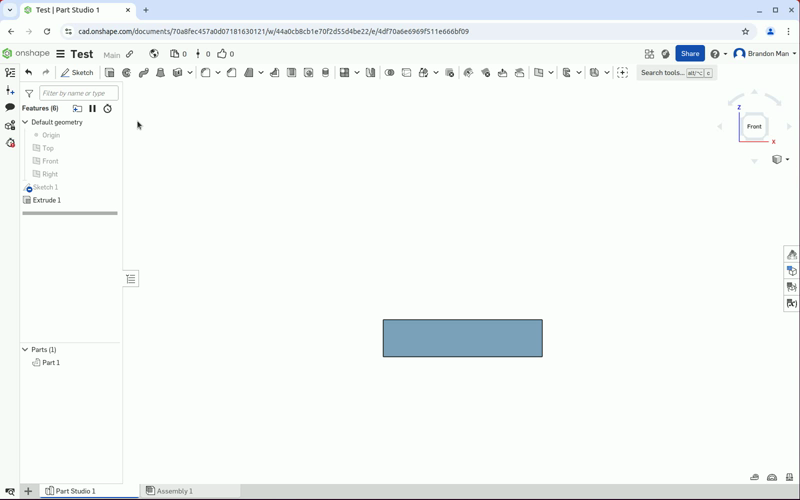
mouse_move(73, 189)
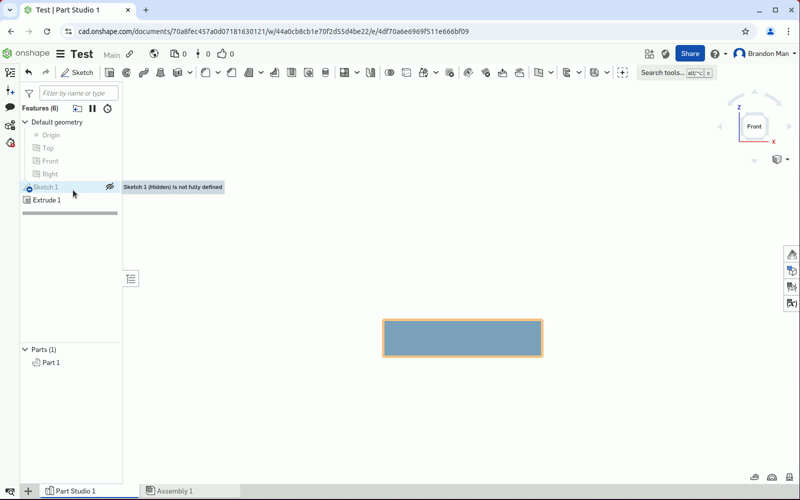
click(73, 189)
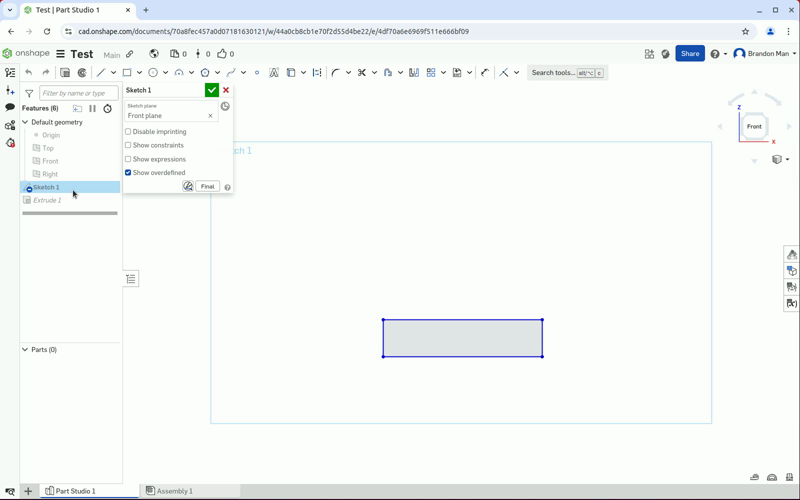
mouse_move(229, 92)
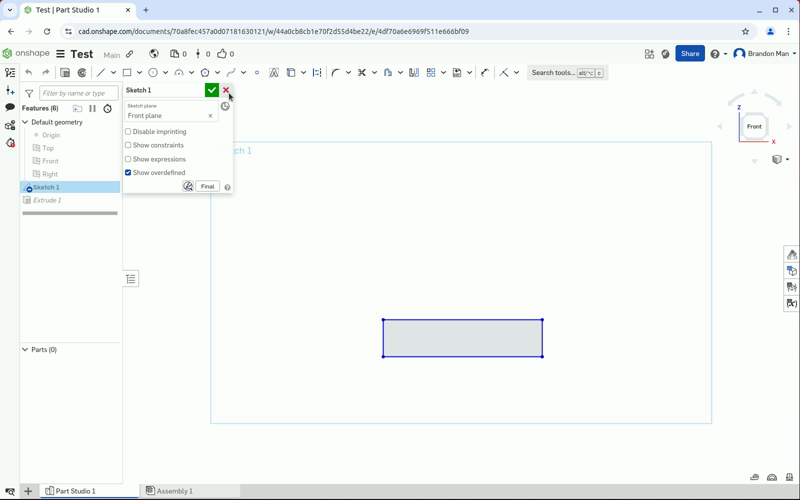
click(229, 92)
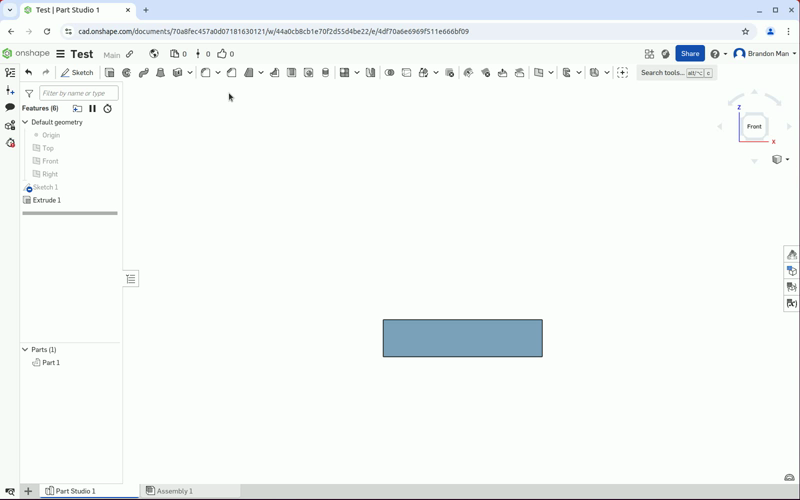
mouse_move(73, 352)
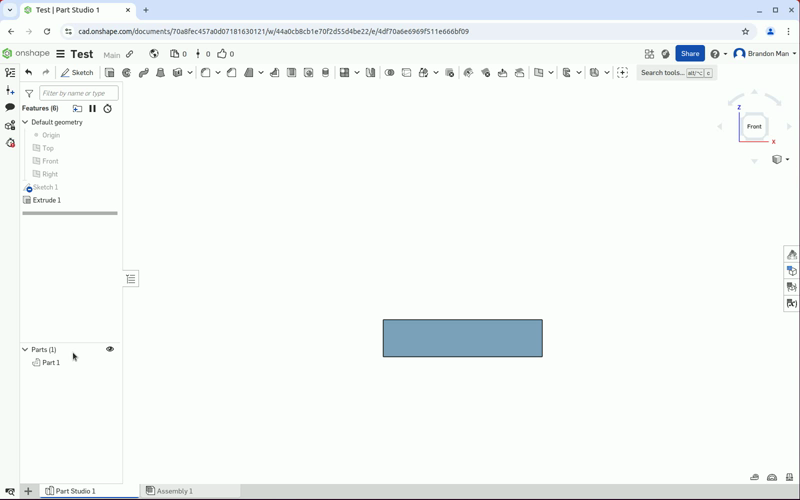
key(y)
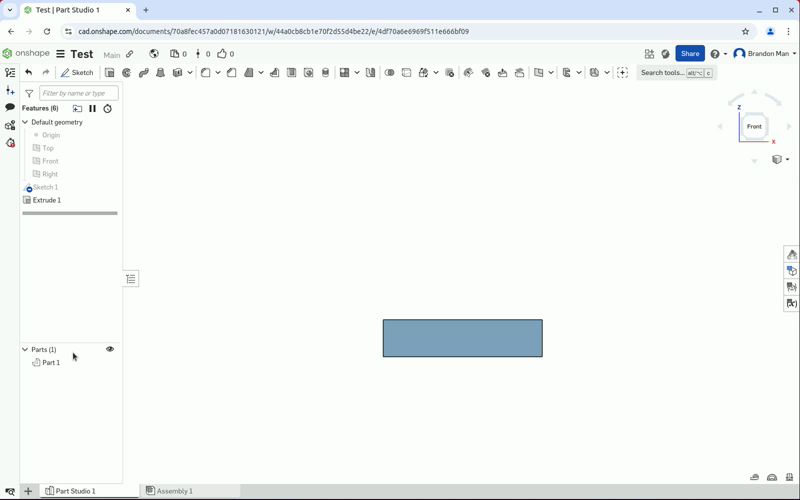
key(shift+p)
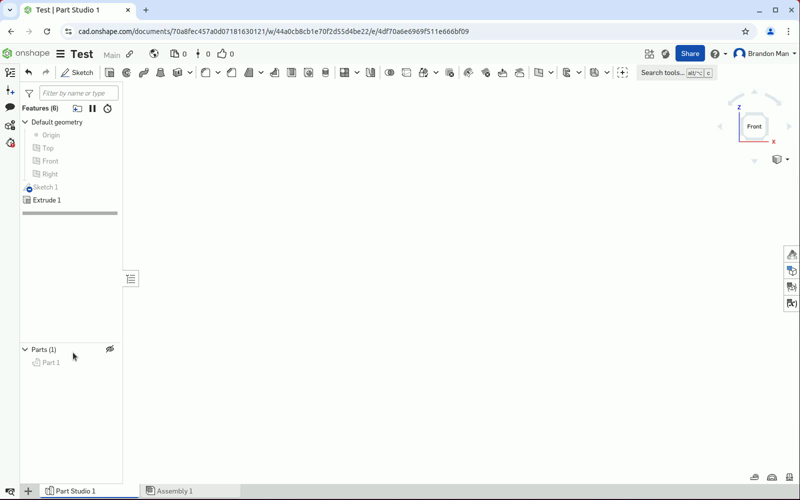
key(space)
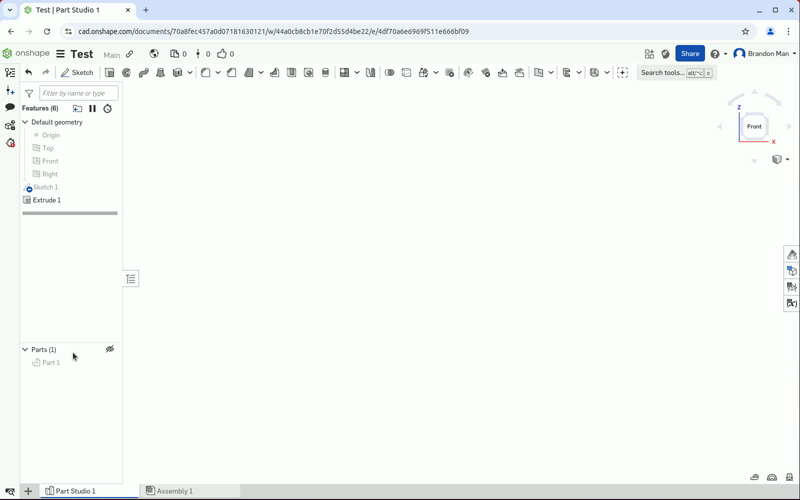
key_down(shift)
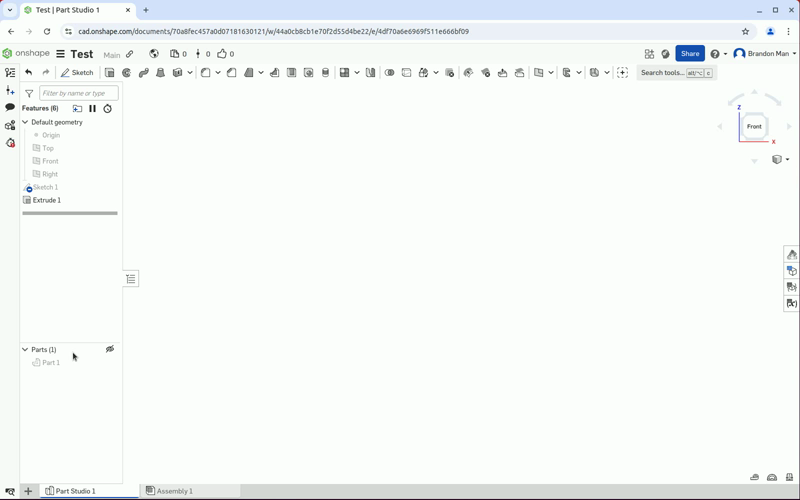
key(down)
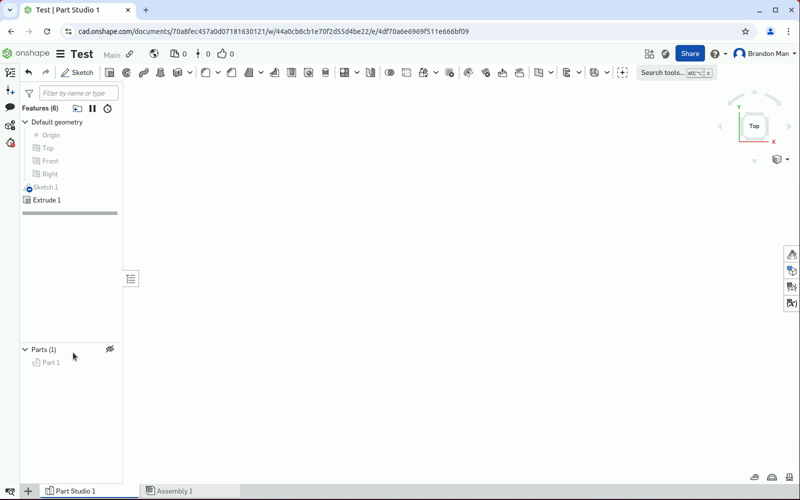
key_up(shift)
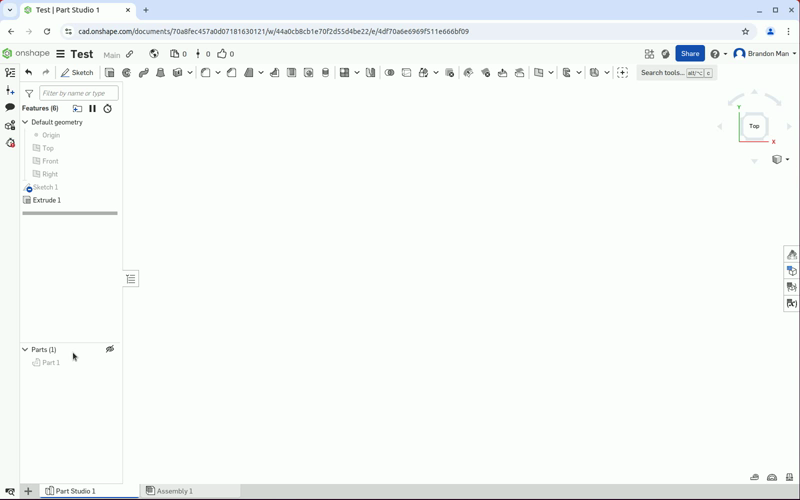
mouse_move(73, 352)
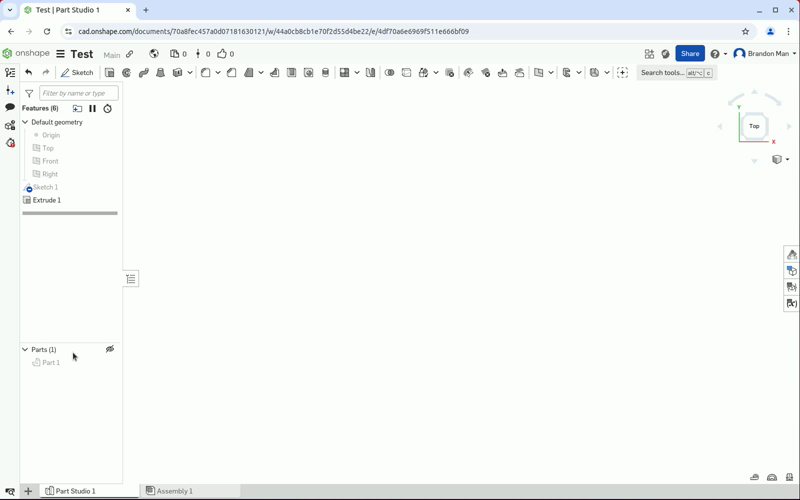
key(shift+y)
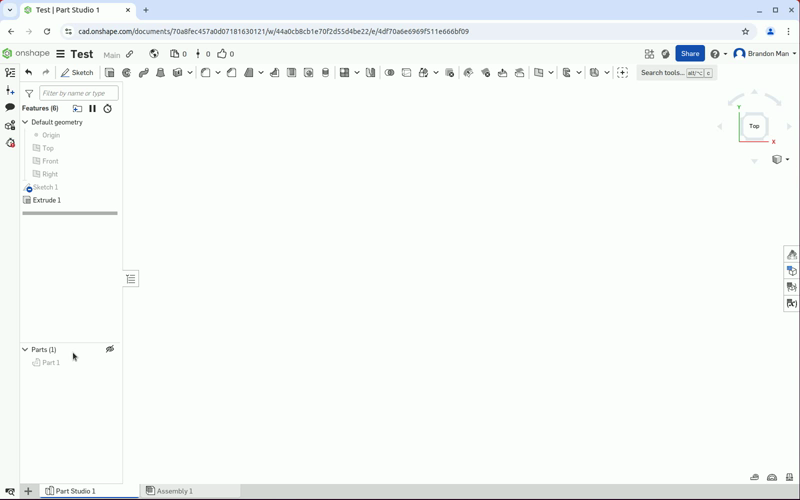
key(shift+s)
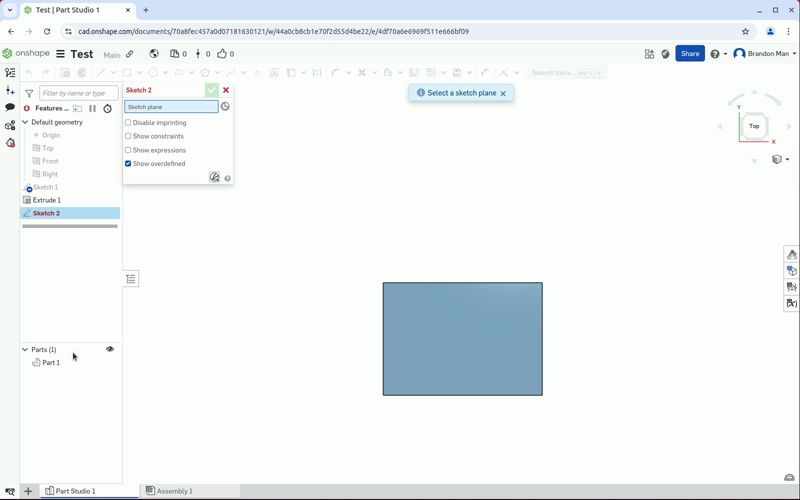
mouse_move(73, 150)
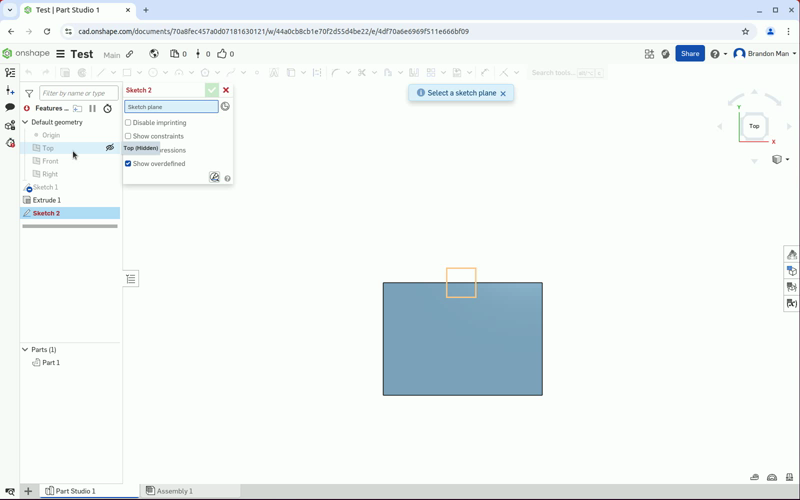
click(73, 150)
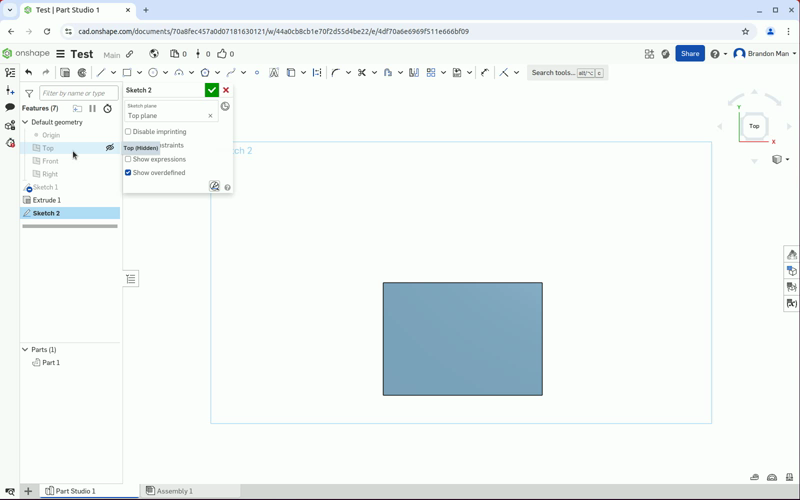
mouse_move(73, 352)
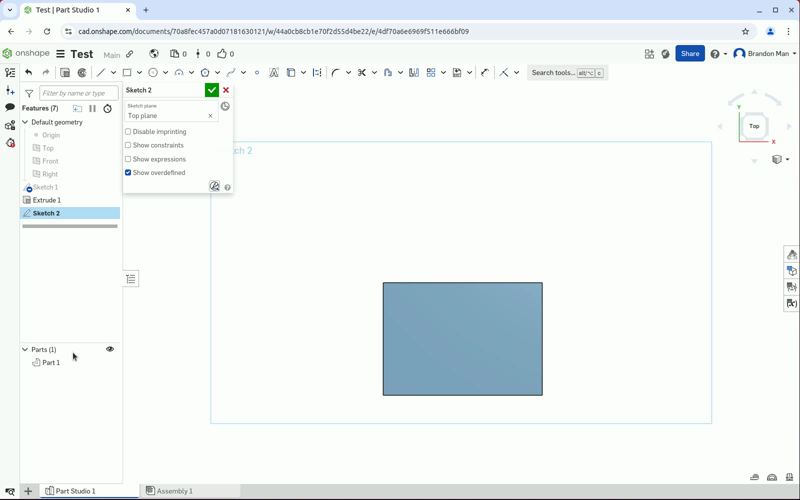
key(y)
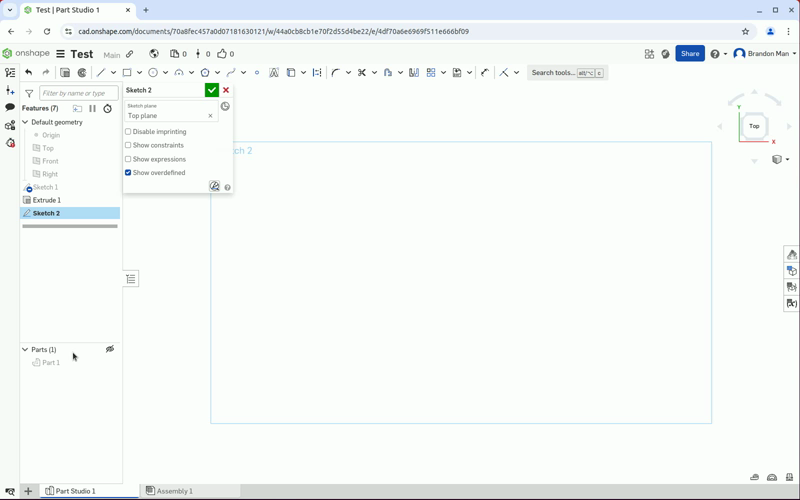
key(l)
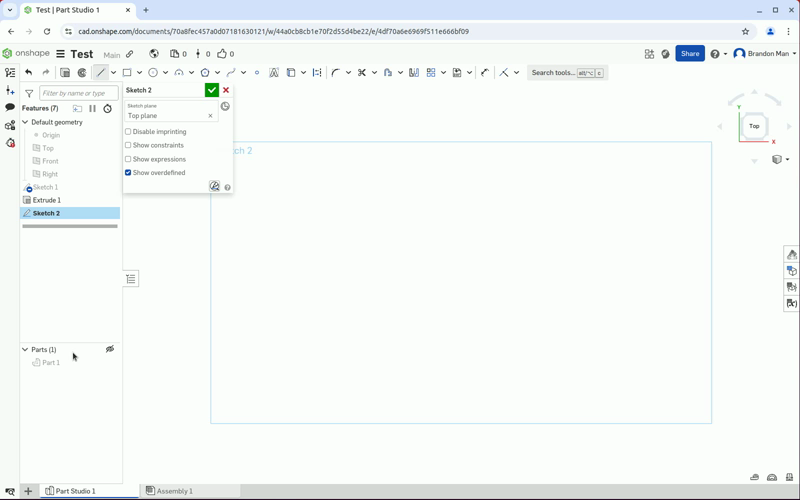
key_down(shift)
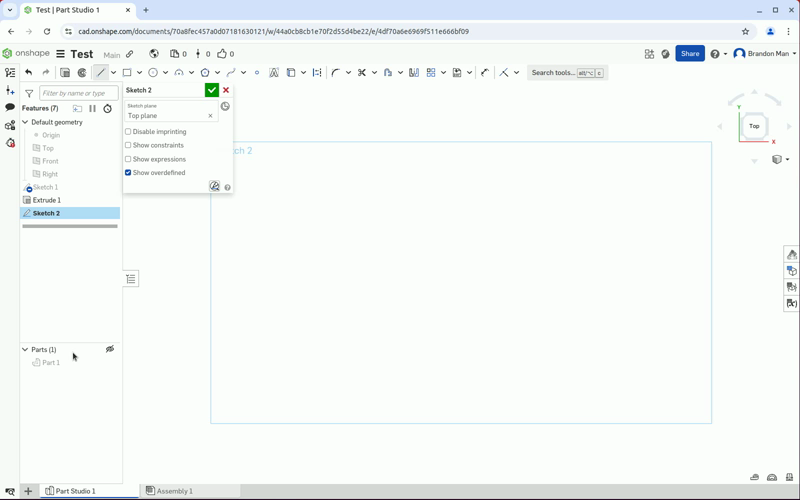
mouse_move(383, 395)
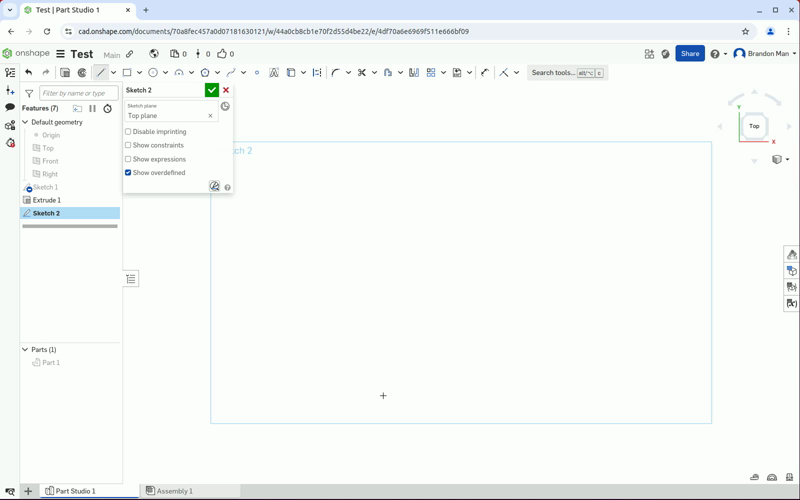
click(383, 395)
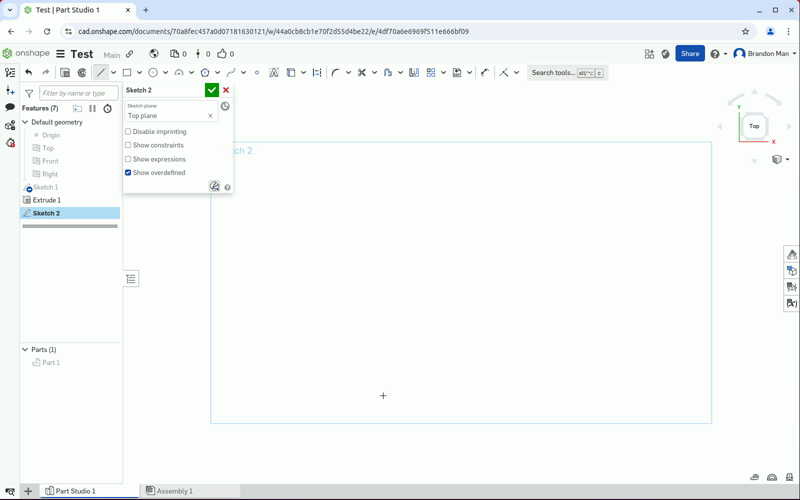
key_up(shift)
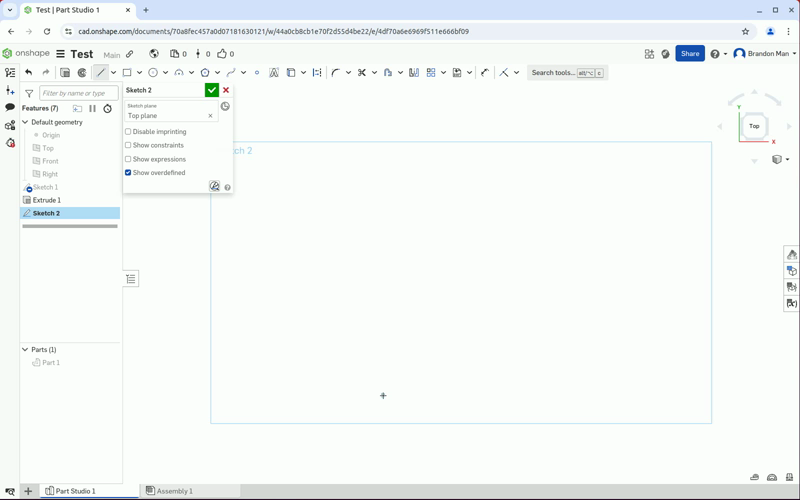
key_down(shift)
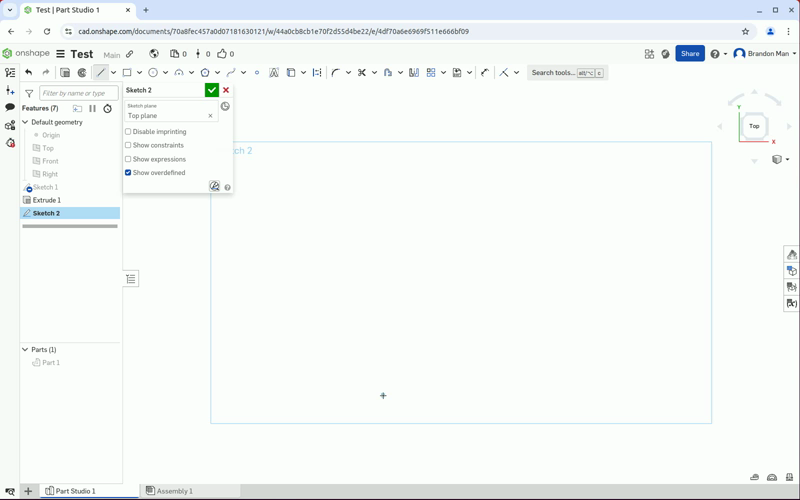
mouse_move(413, 395)
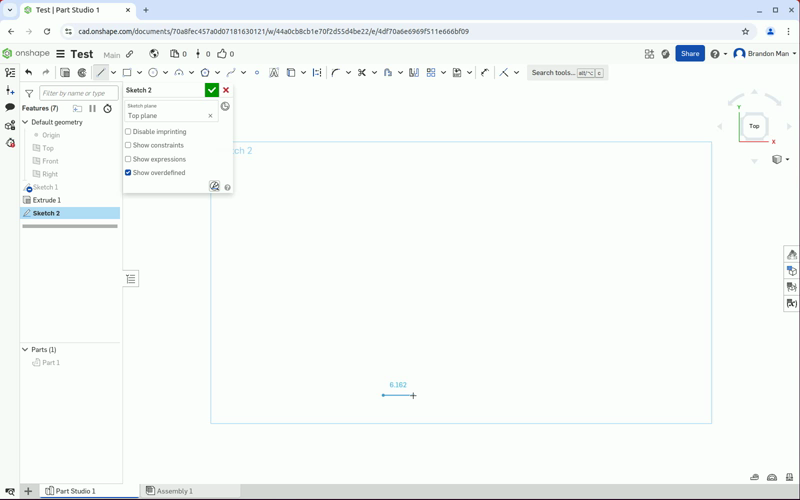
mouse_move(417, 395)
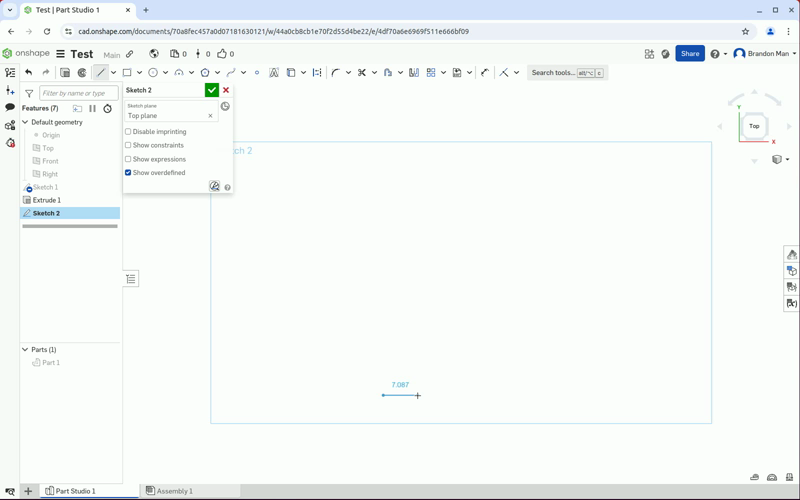
click(417, 395)
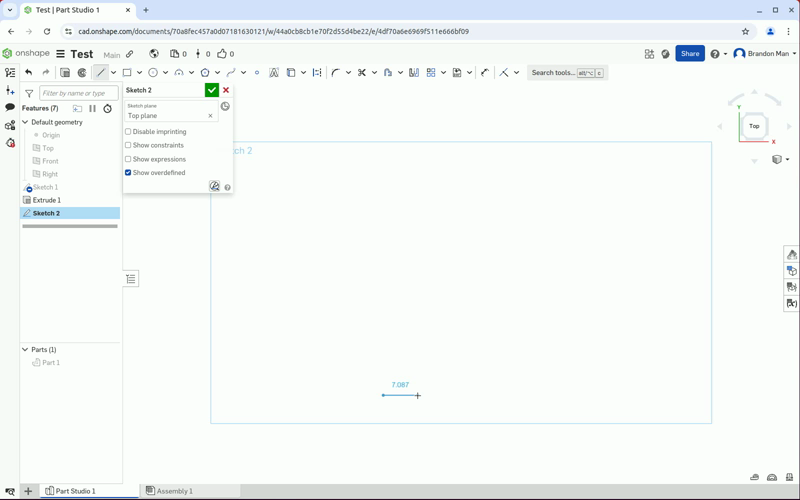
key_up(shift)
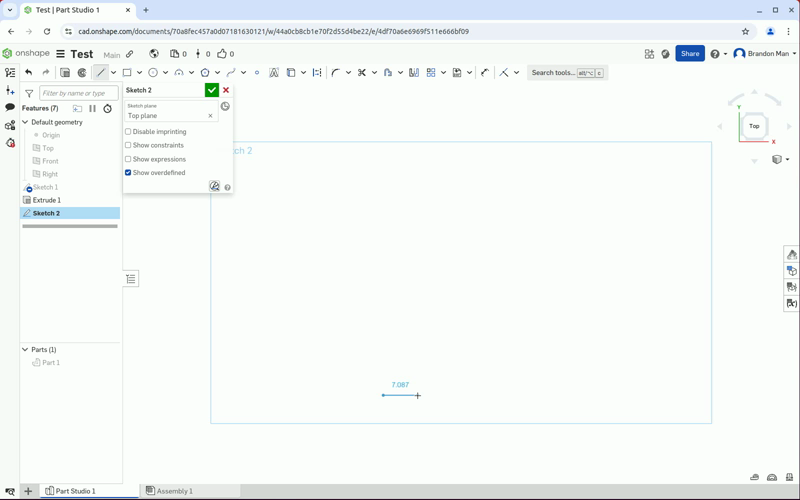
key_down(shift)
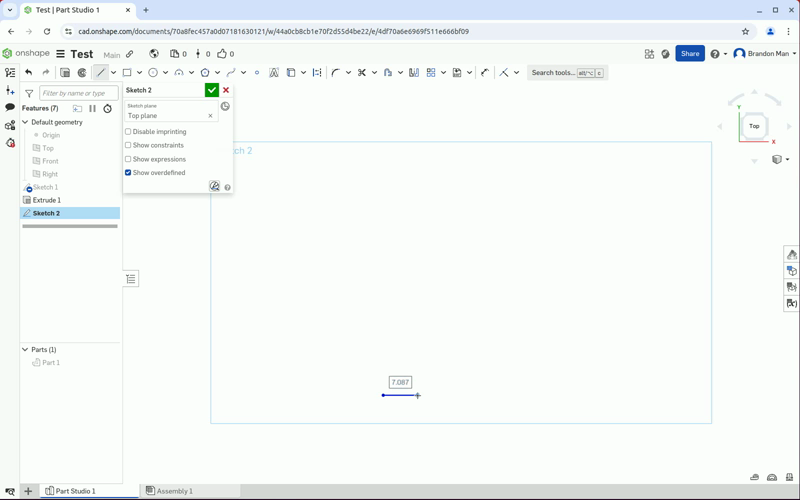
mouse_move(449, 282)
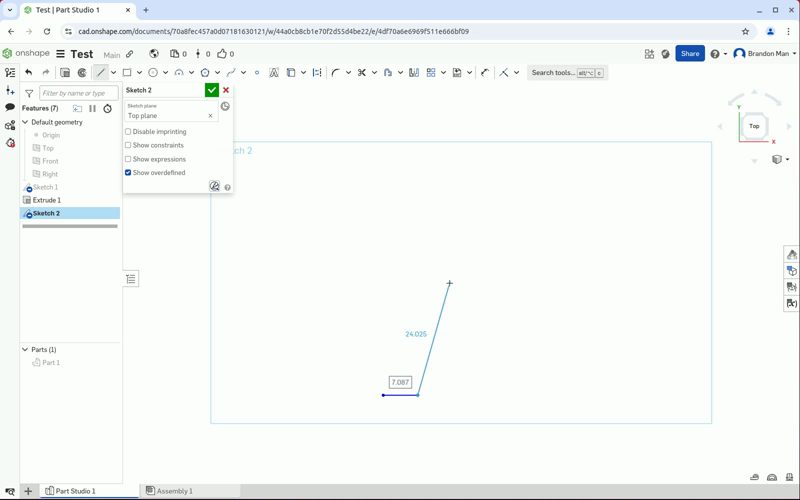
click(449, 282)
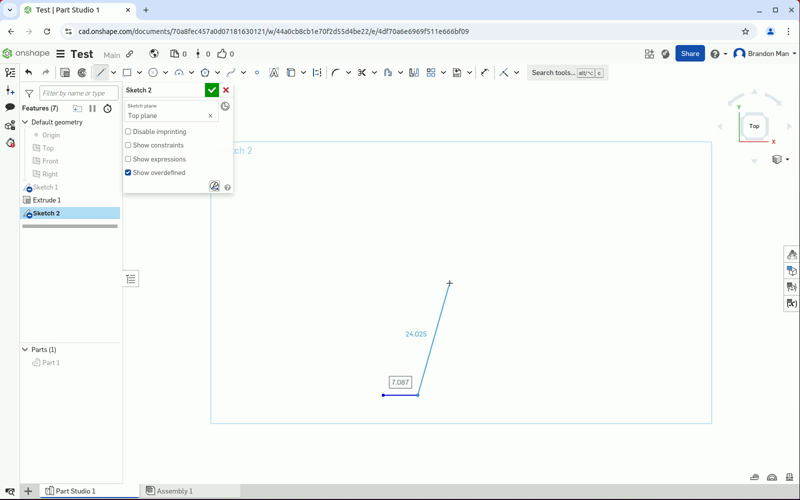
key_up(shift)
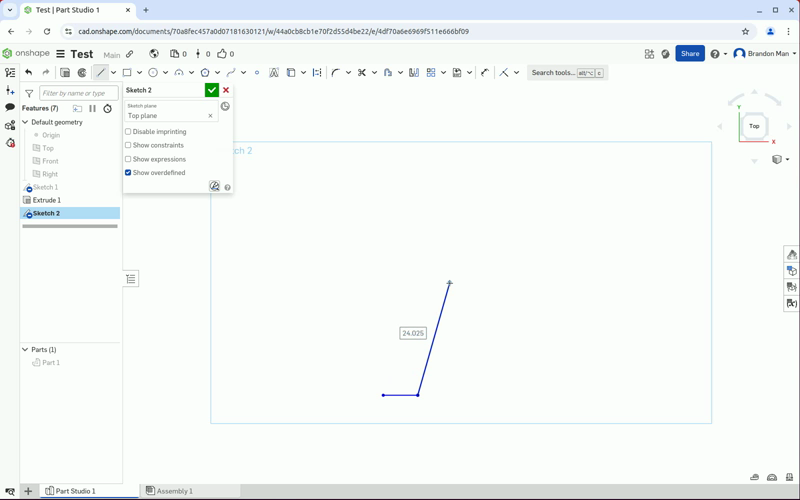
key_down(shift)
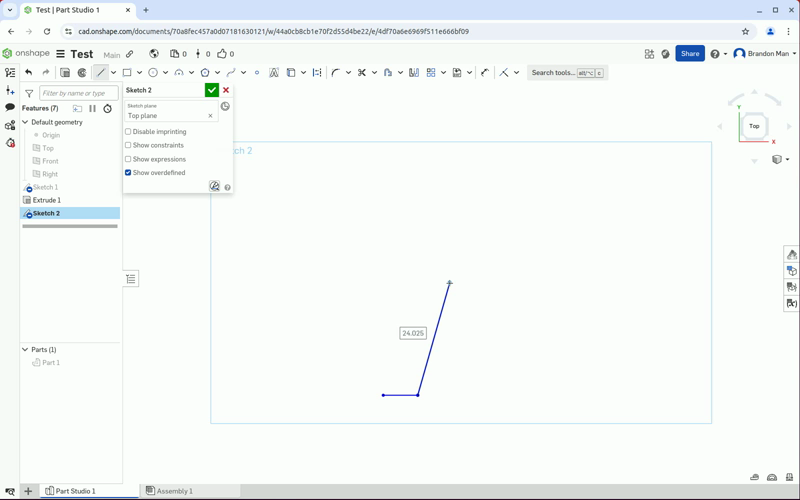
mouse_move(384, 282)
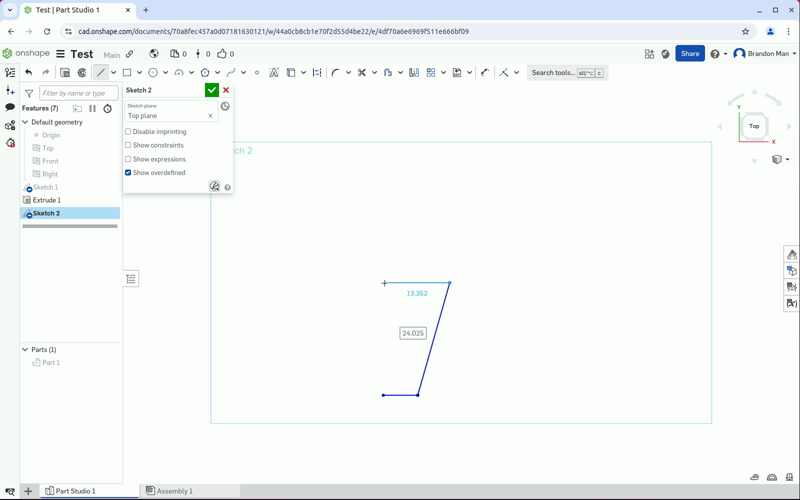
click(384, 282)
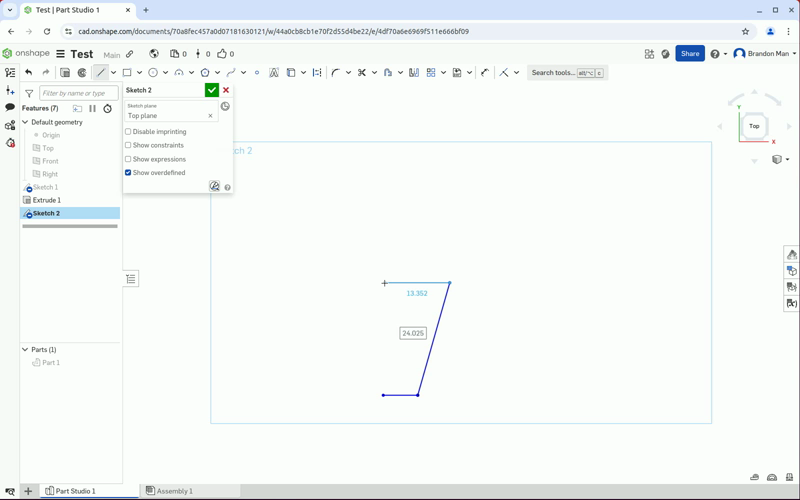
key_up(shift)
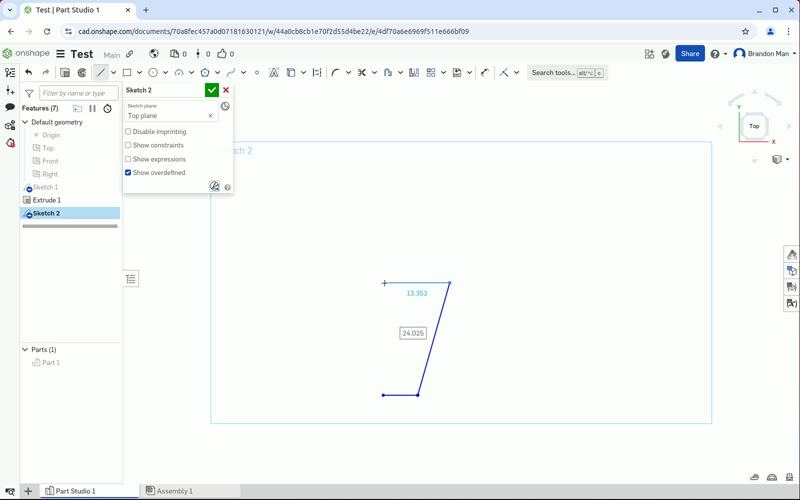
key_down(shift)
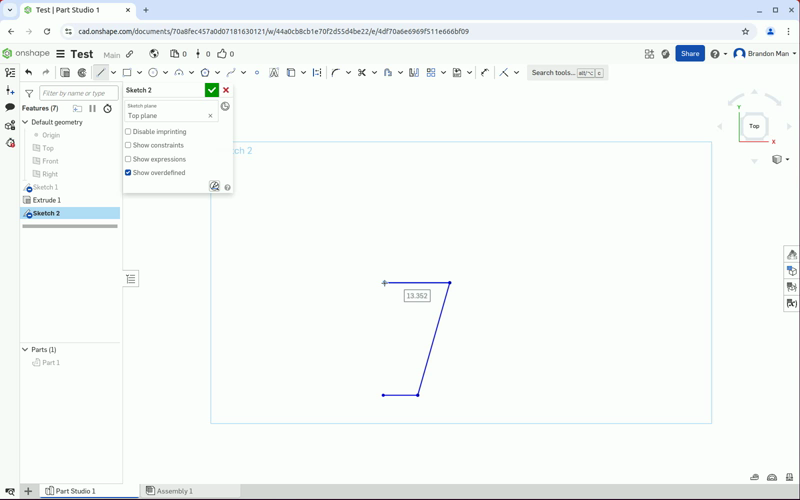
mouse_move(383, 395)
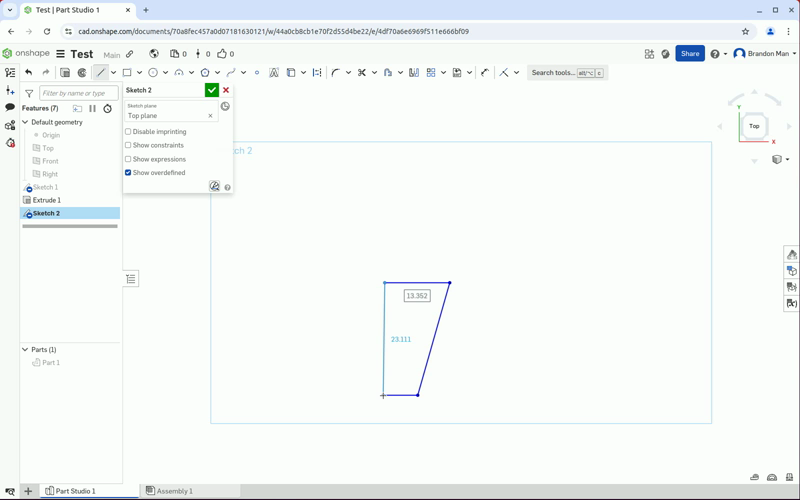
key_up(shift)
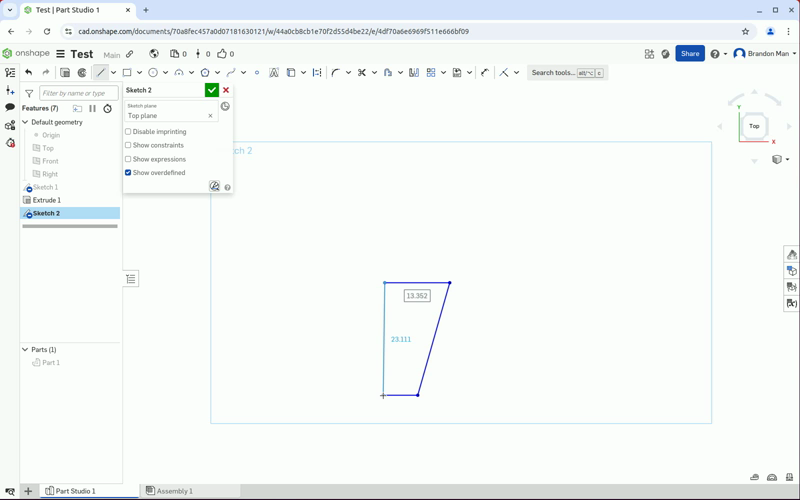
click(383, 395)
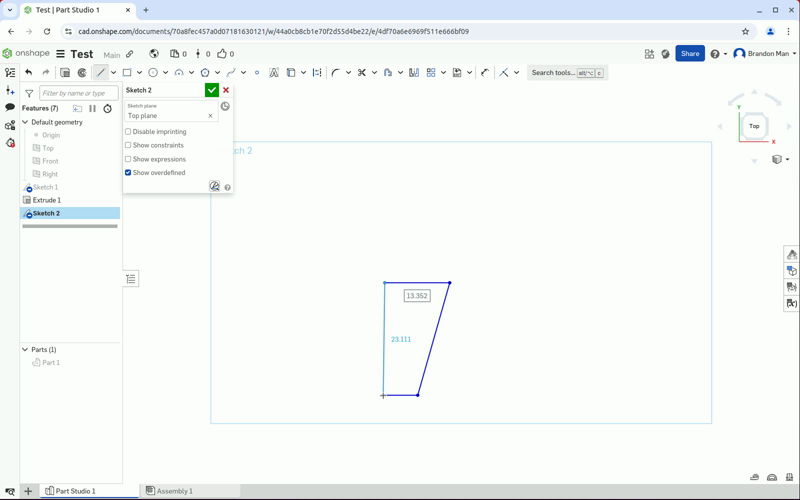
key(esc)
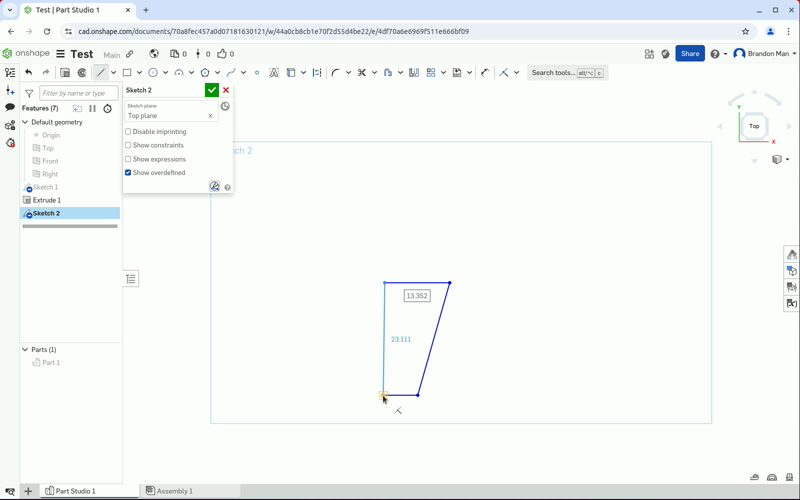
mouse_move(413, 326)
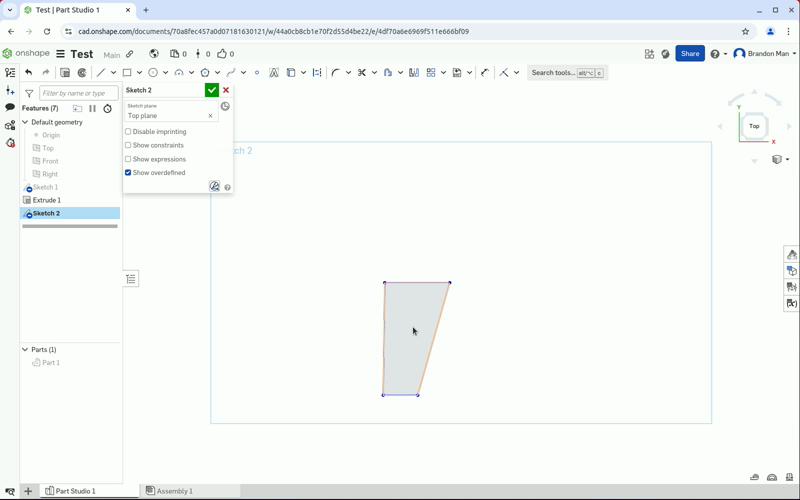
click(413, 326)
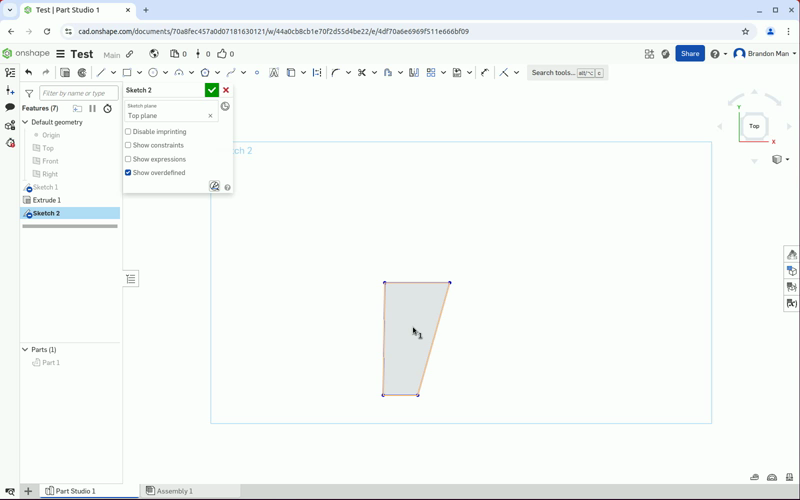
mouse_move(73, 352)
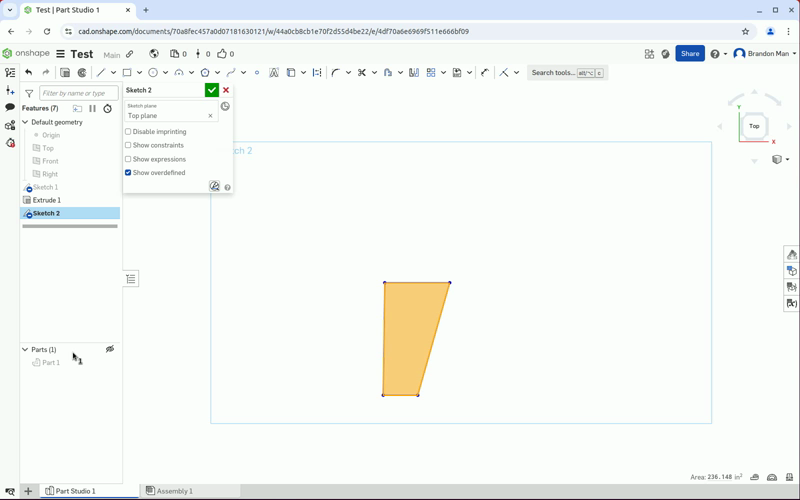
key(shift+y)
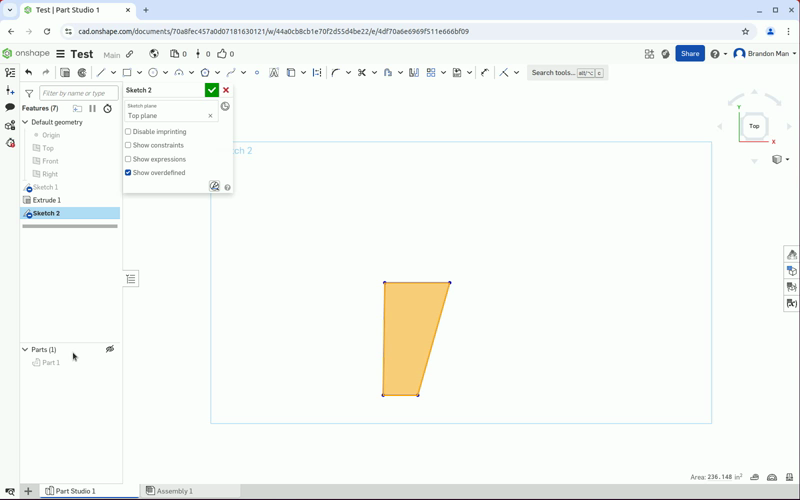
key(shift+e)
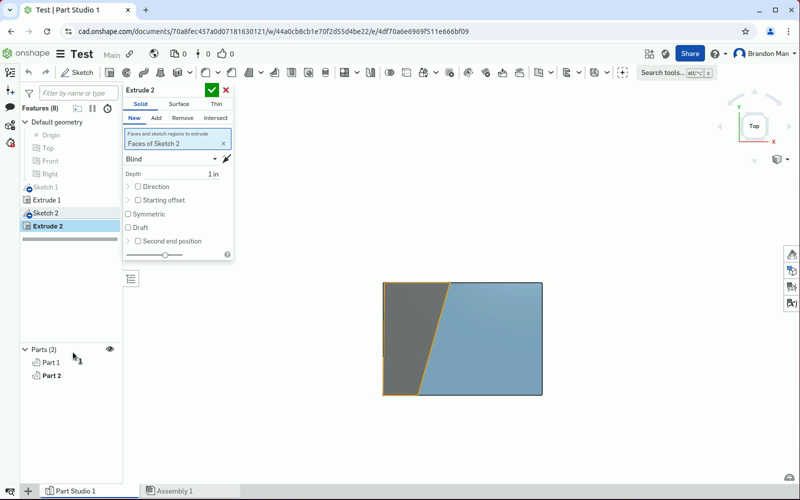
mouse_move(143, 106)
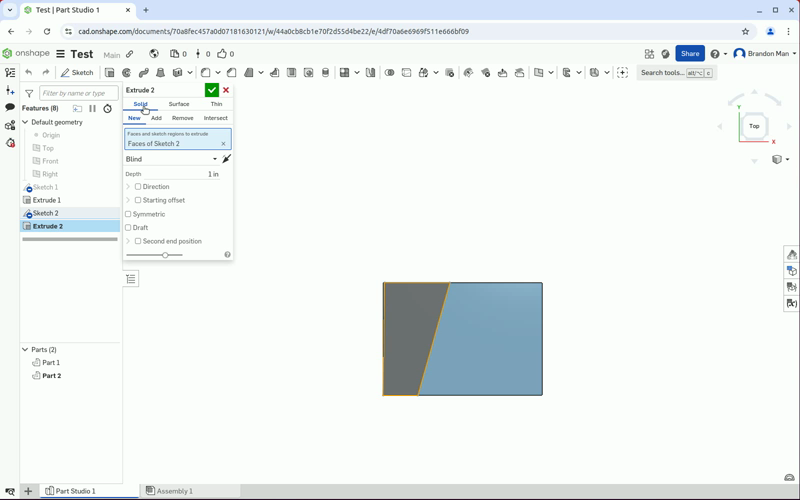
click(143, 106)
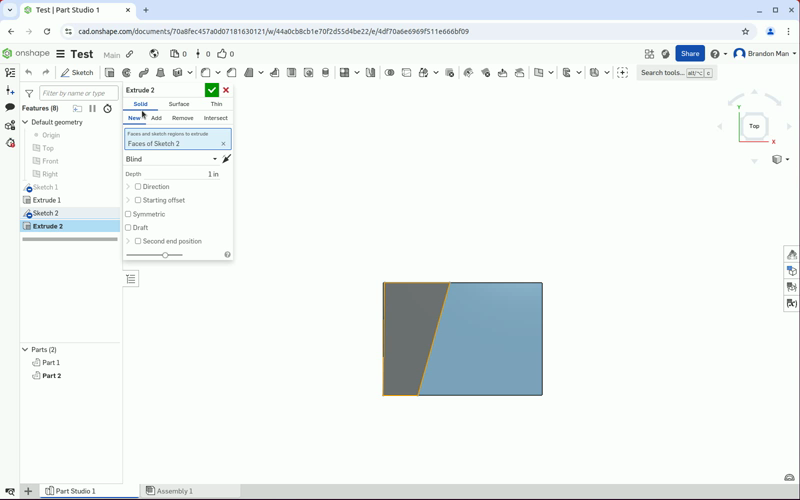
mouse_move(137, 120)
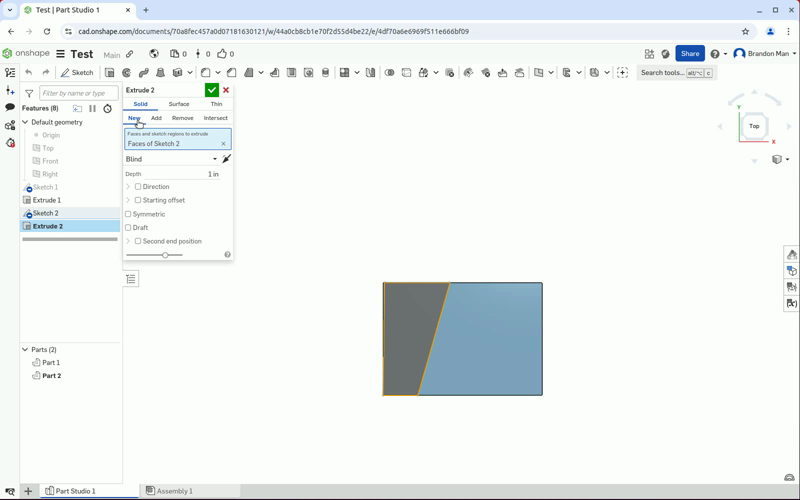
click(137, 120)
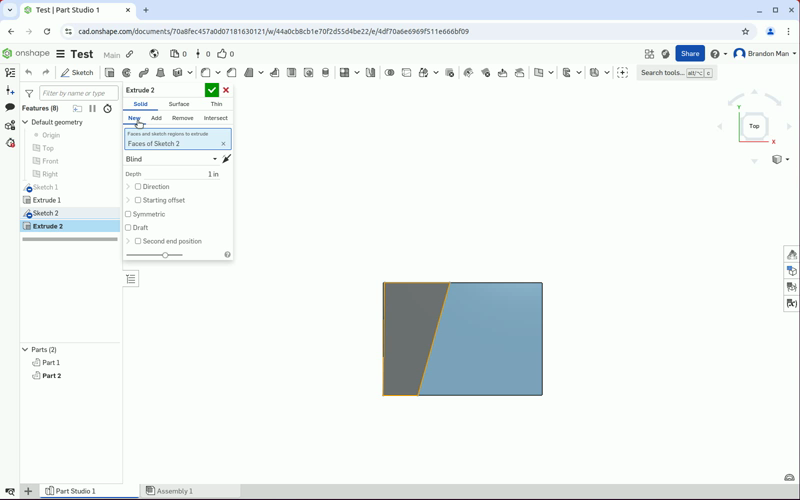
key(tab, 4)
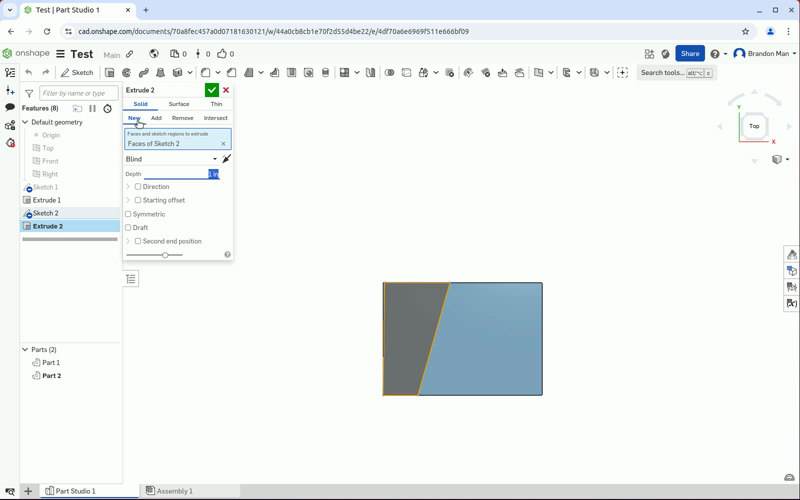
text(-7.703)
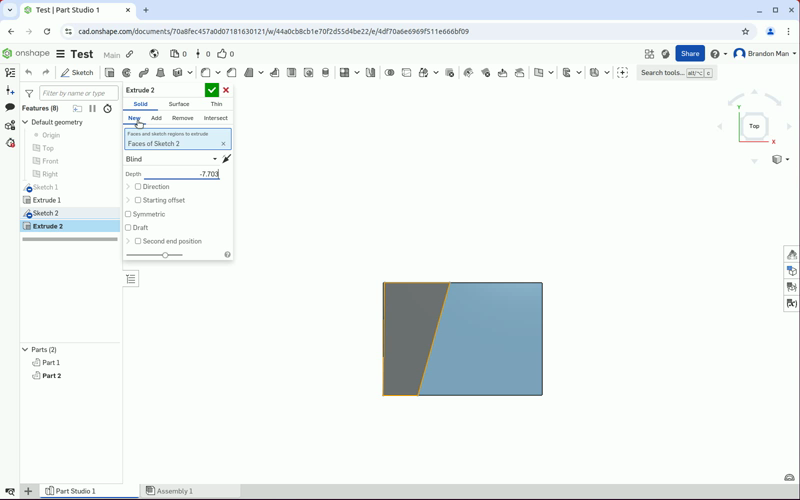
key(enter)
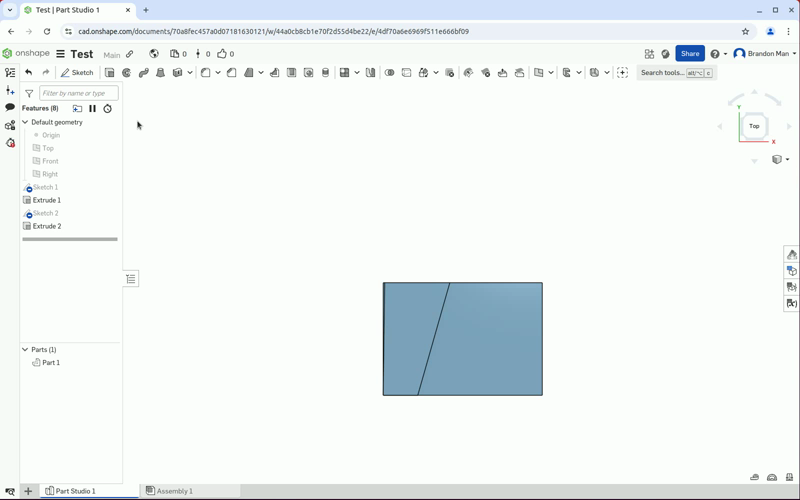
key(shift+h)
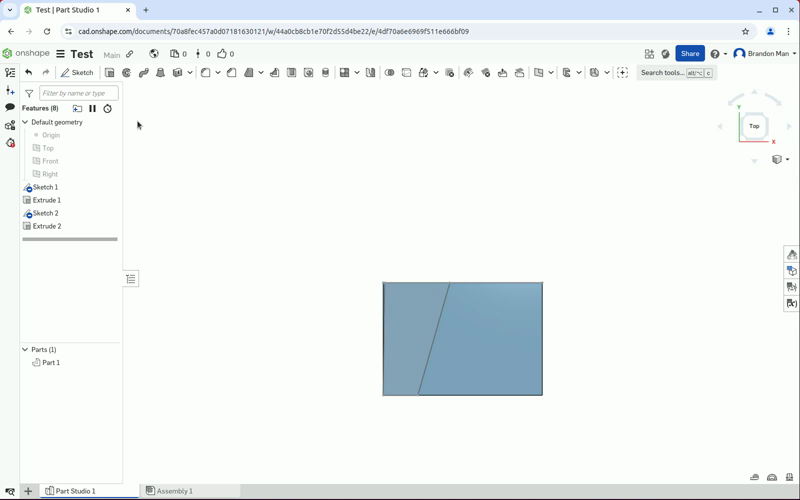
key(shift+h)
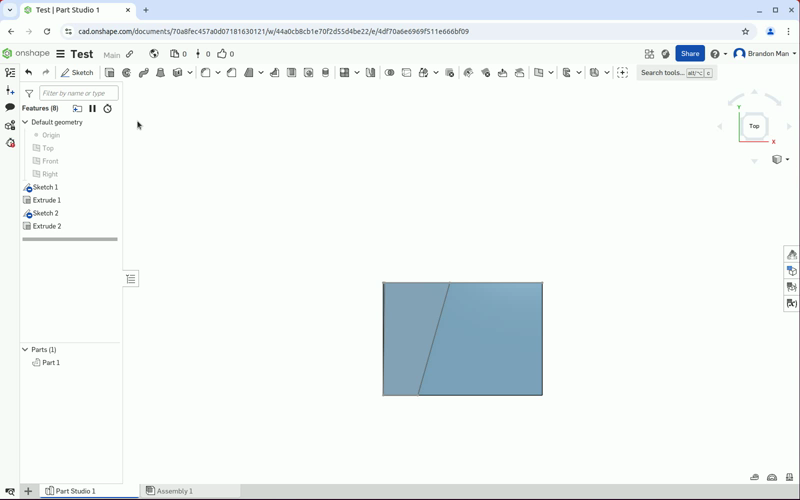
key(shift+7)
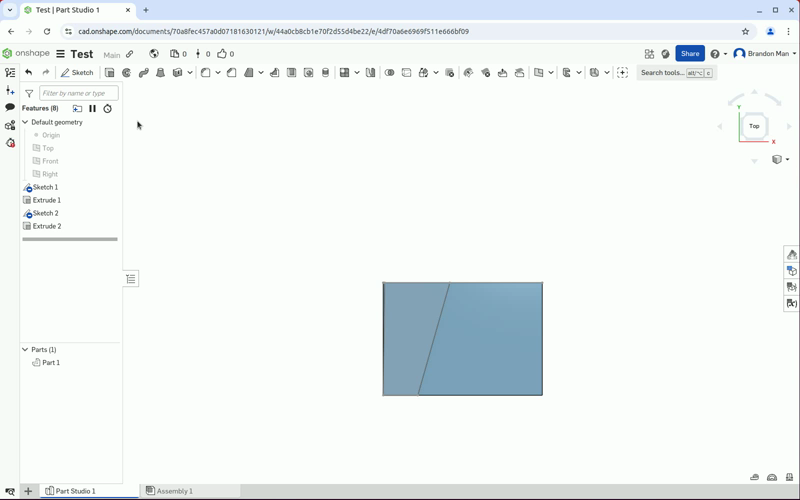
key(up, 3)
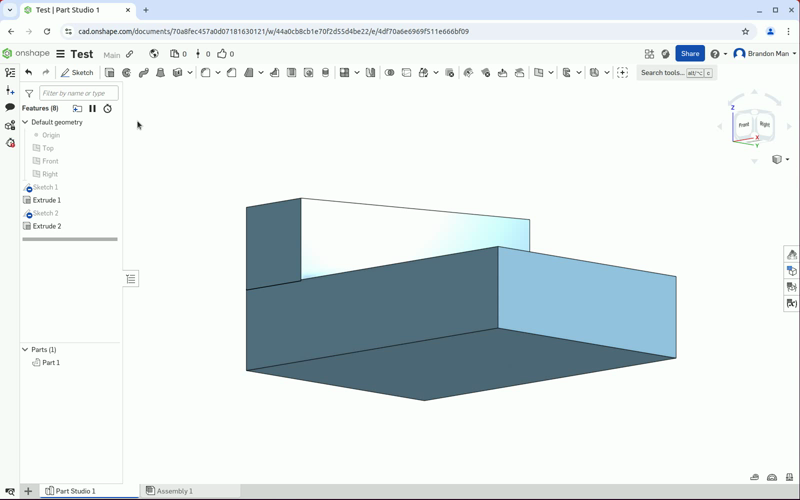
key(left, 3)
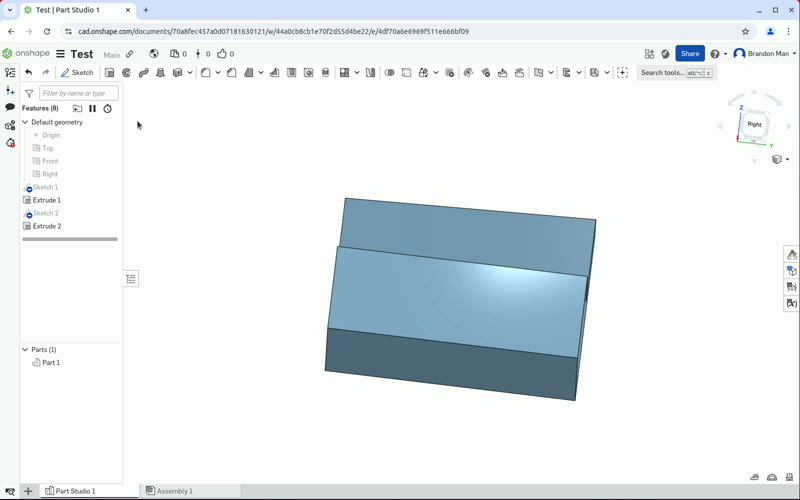
key(right, 3)
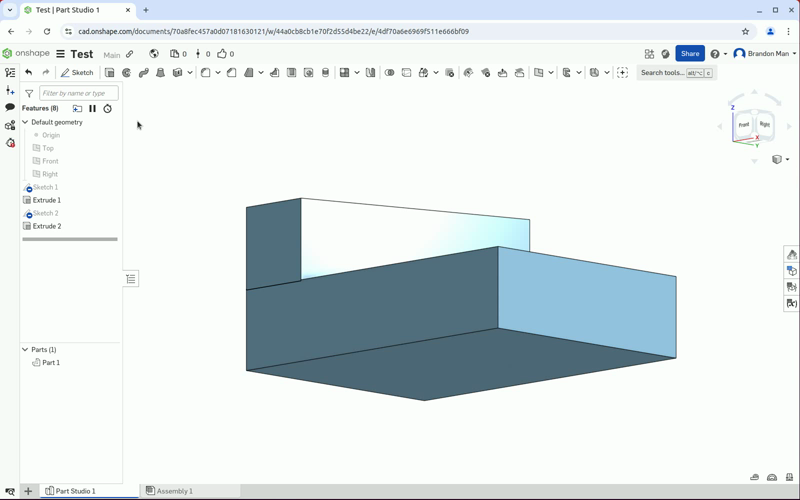
key(down, 3)
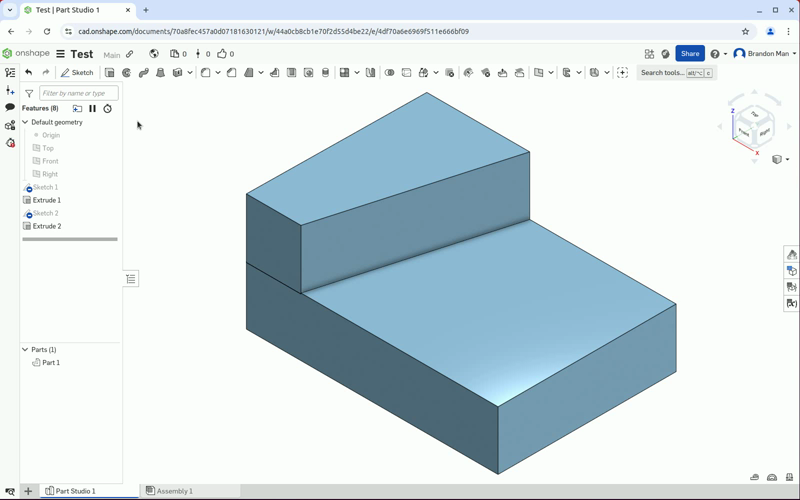
mouse_move(73, 189)
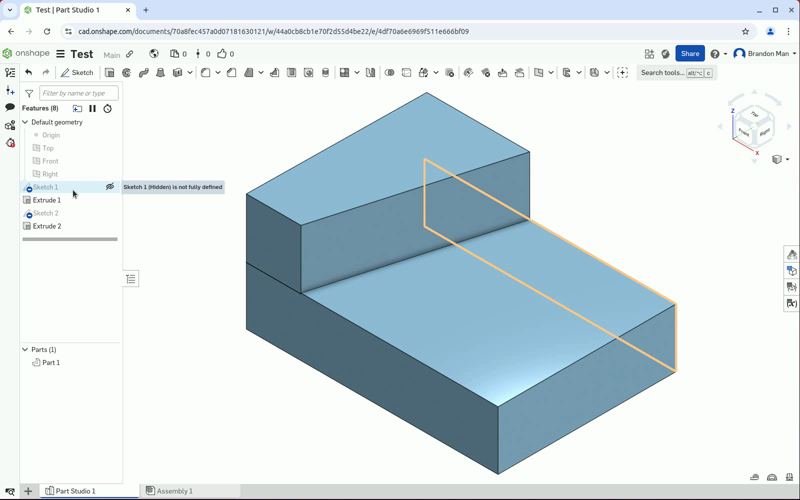
click(73, 189)